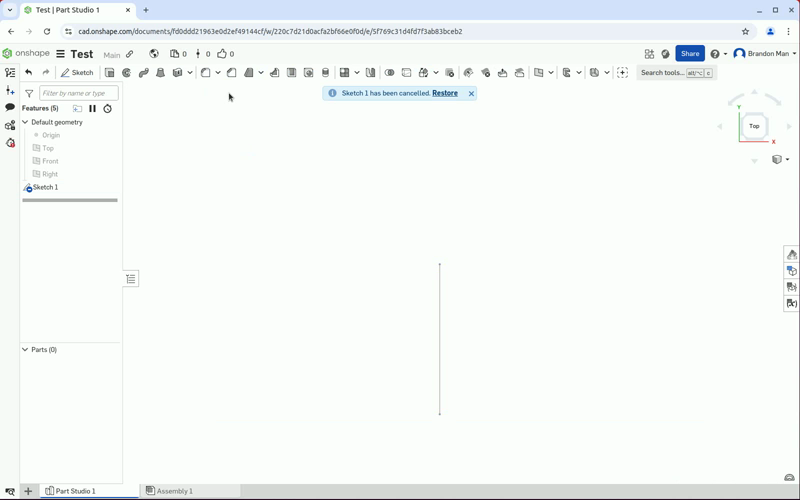
key(shift+h)
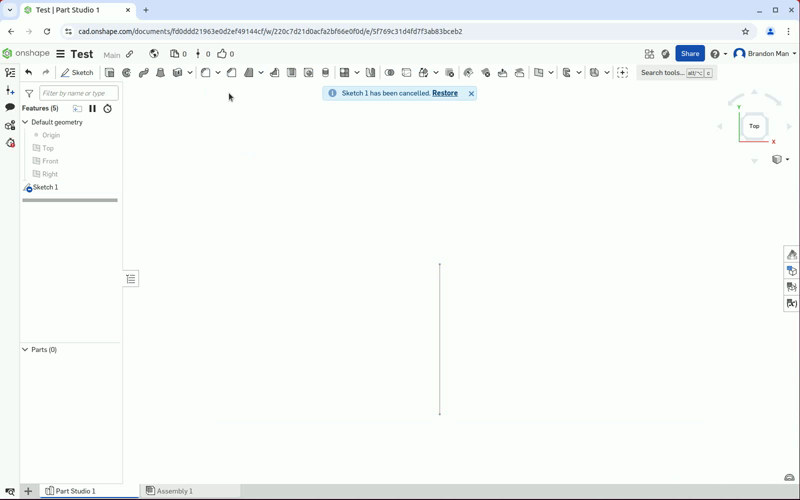
key(shift+s)
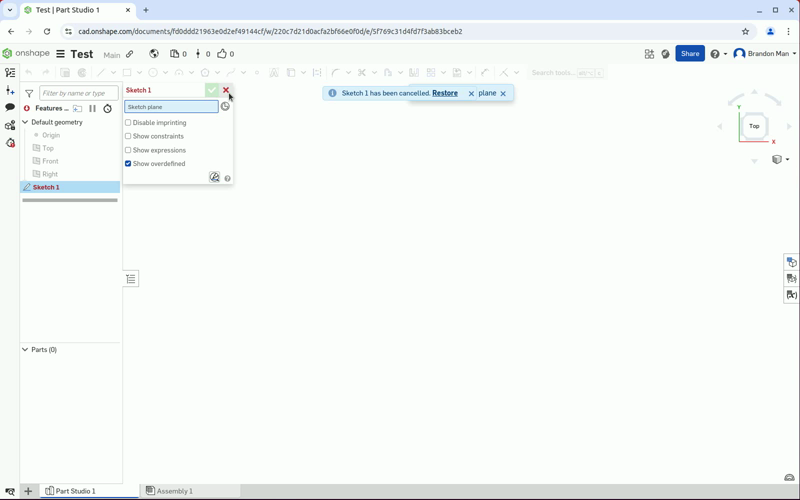
mouse_move(73, 150)
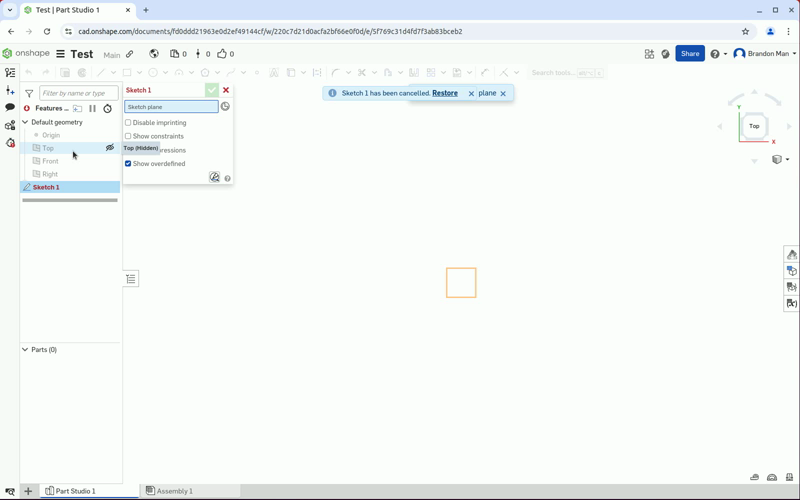
click(73, 150)
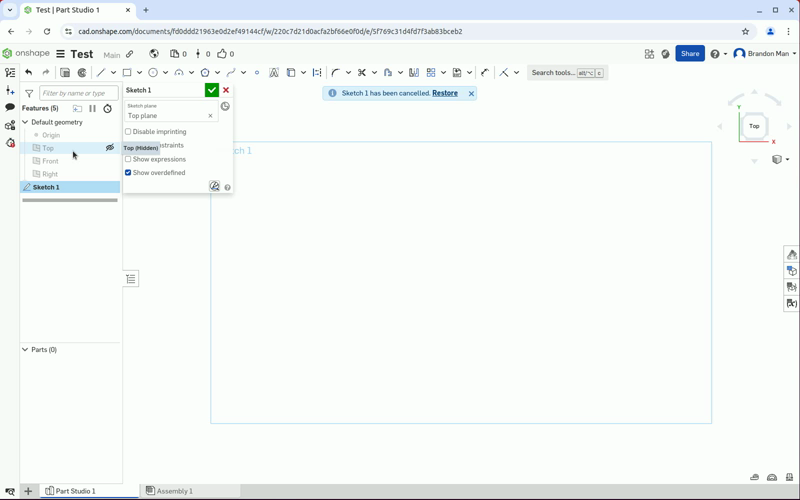
mouse_move(73, 352)
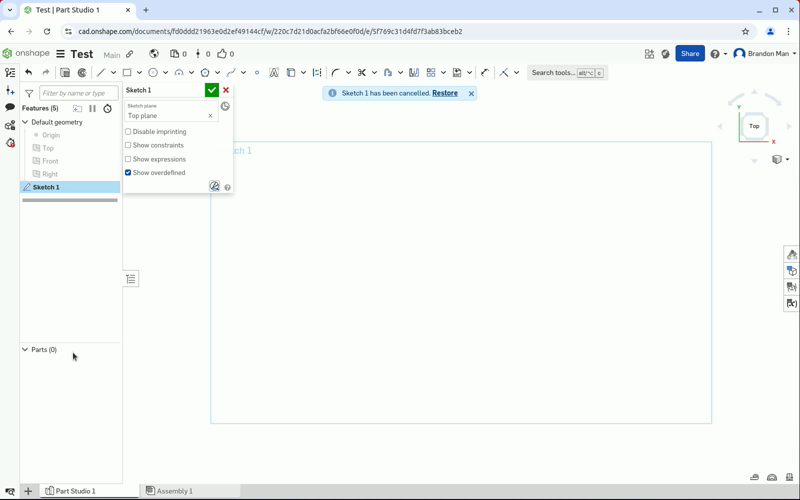
key(y)
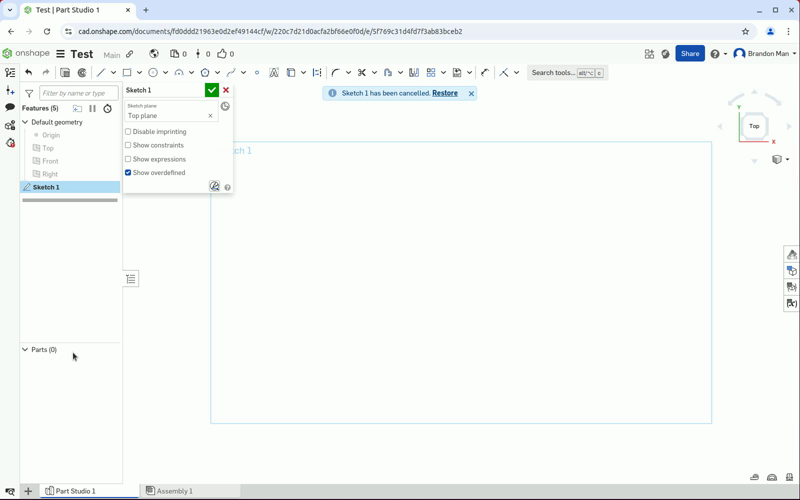
key(l)
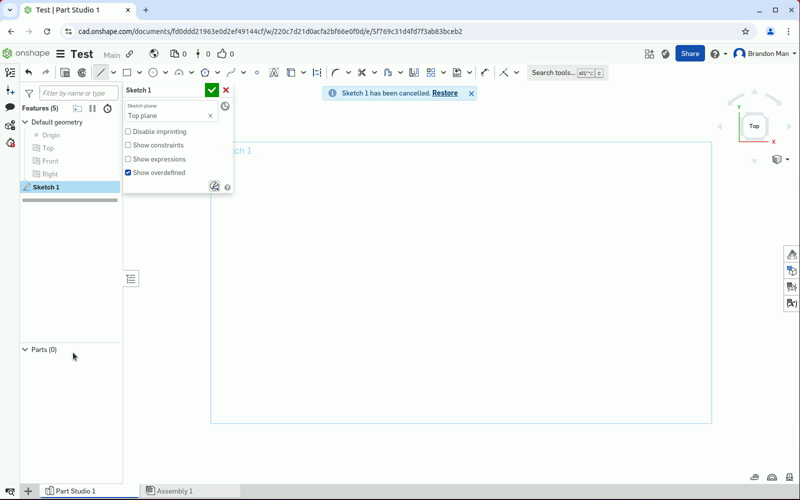
key_down(shift)
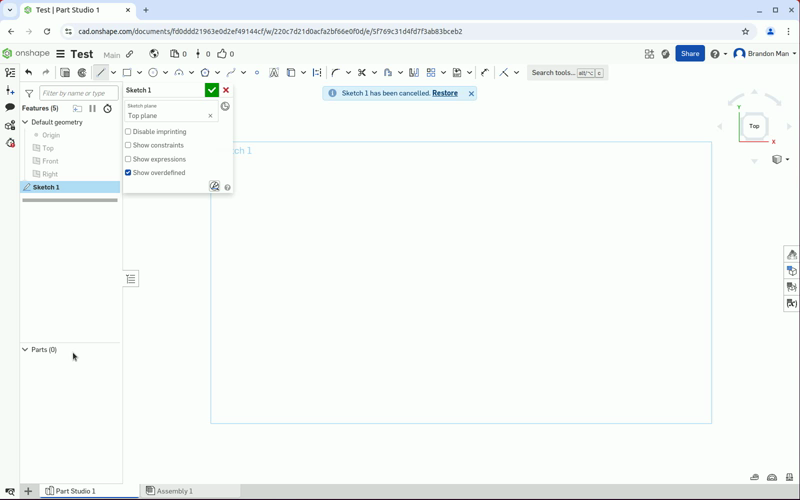
mouse_move(348, 334)
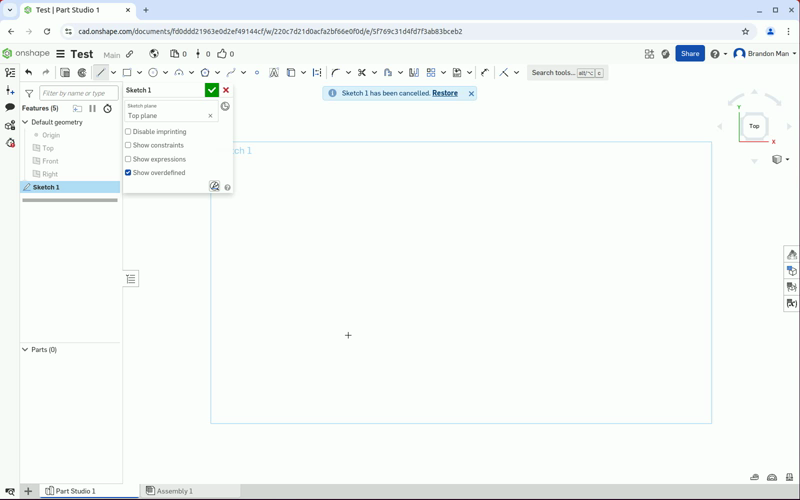
click(348, 334)
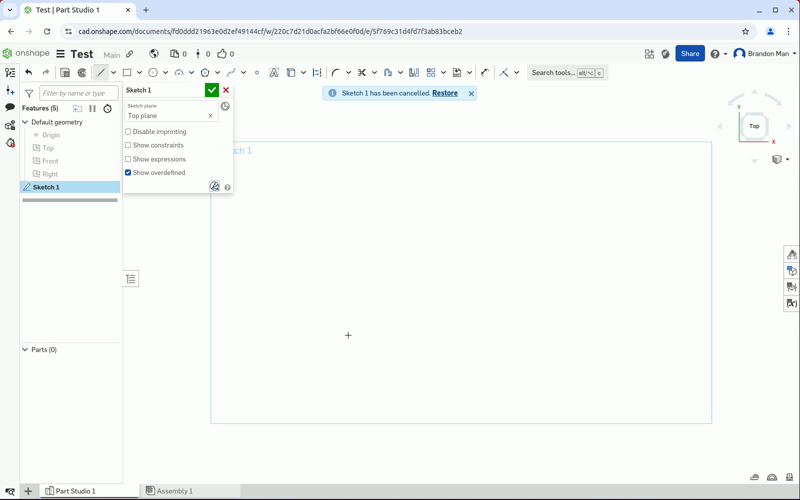
key_up(shift)
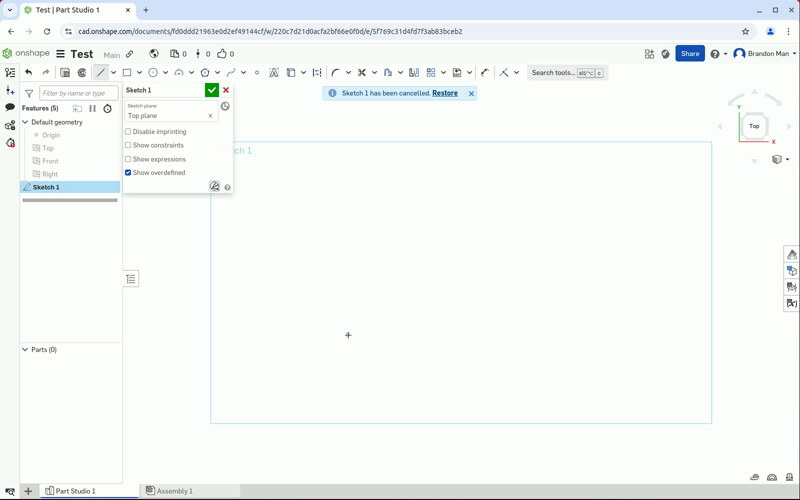
key_down(shift)
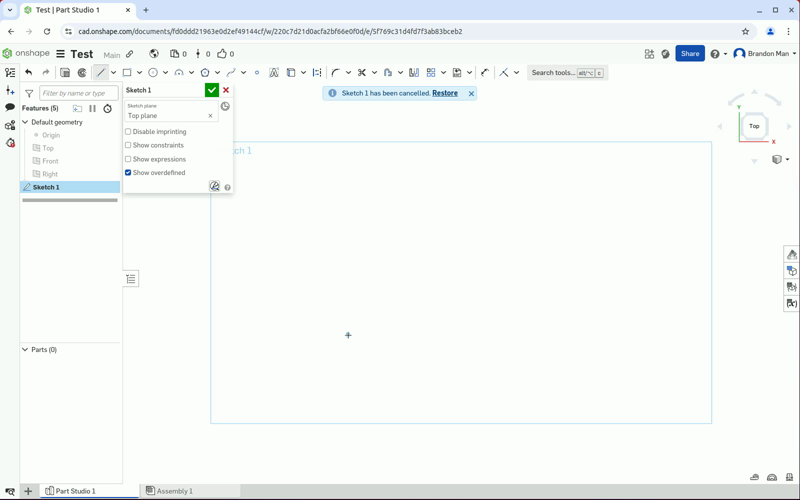
mouse_move(572, 334)
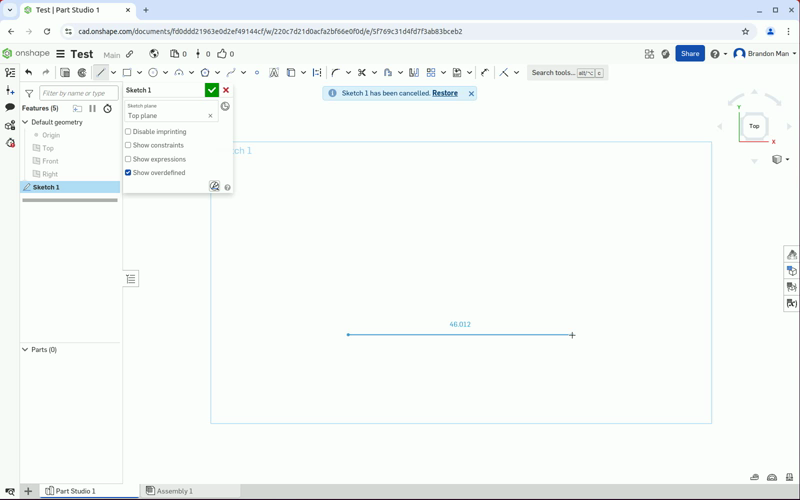
click(572, 334)
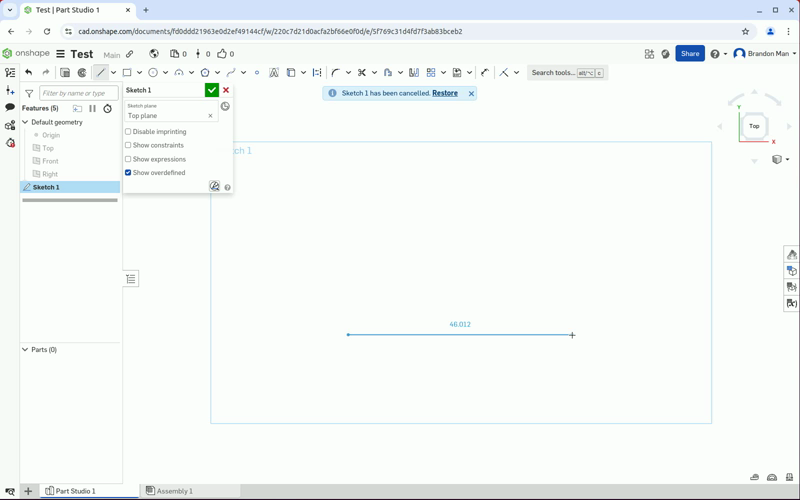
key_up(shift)
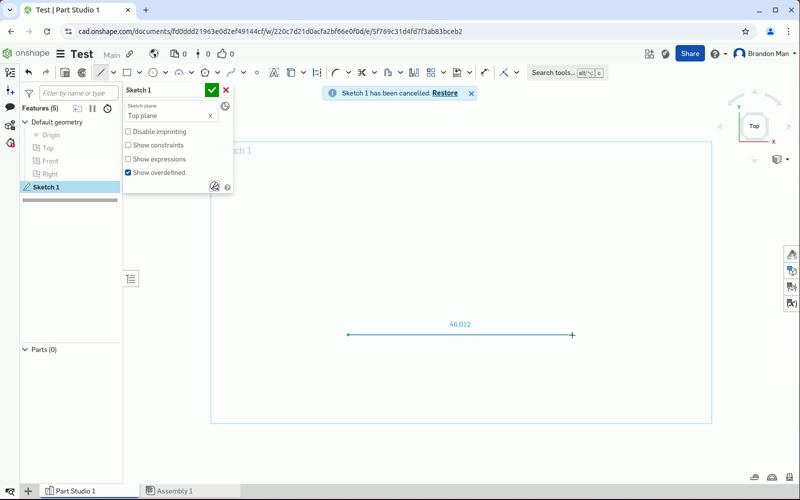
key_down(shift)
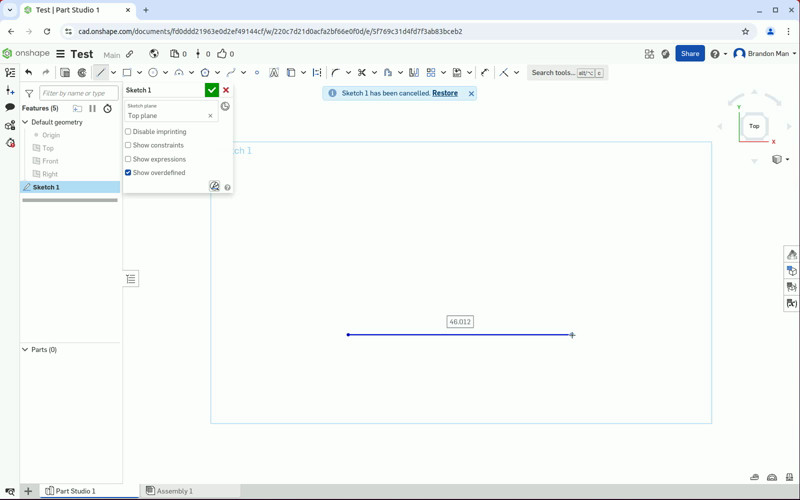
mouse_move(572, 230)
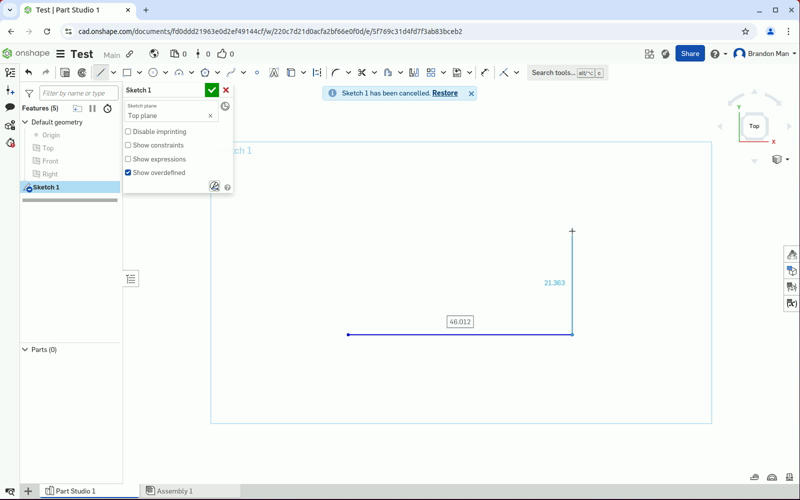
click(572, 230)
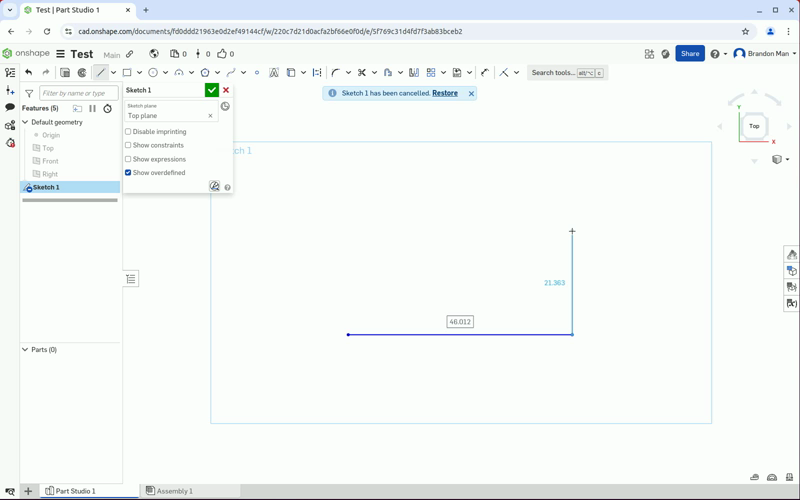
key_up(shift)
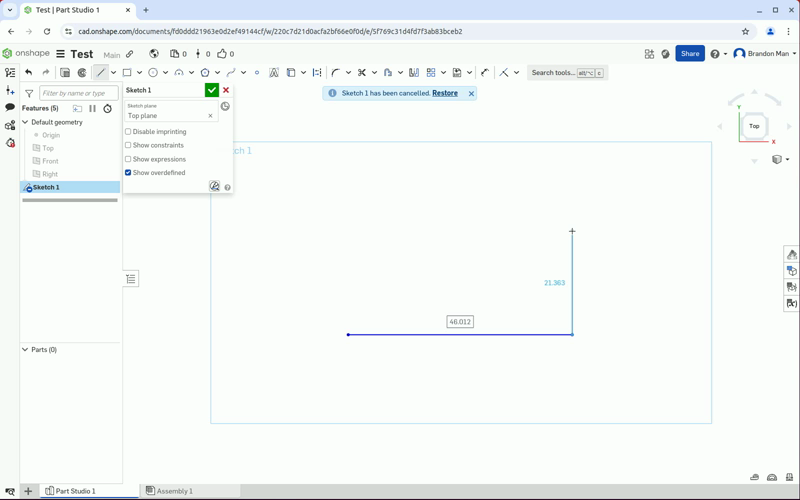
key_down(shift)
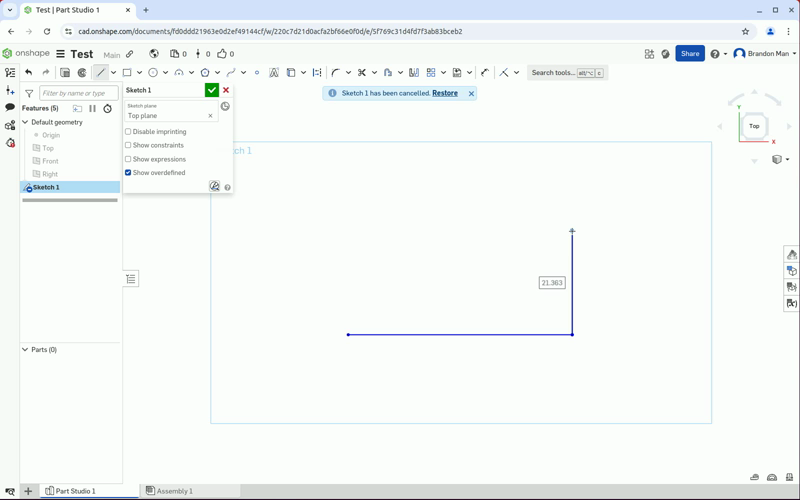
mouse_move(348, 230)
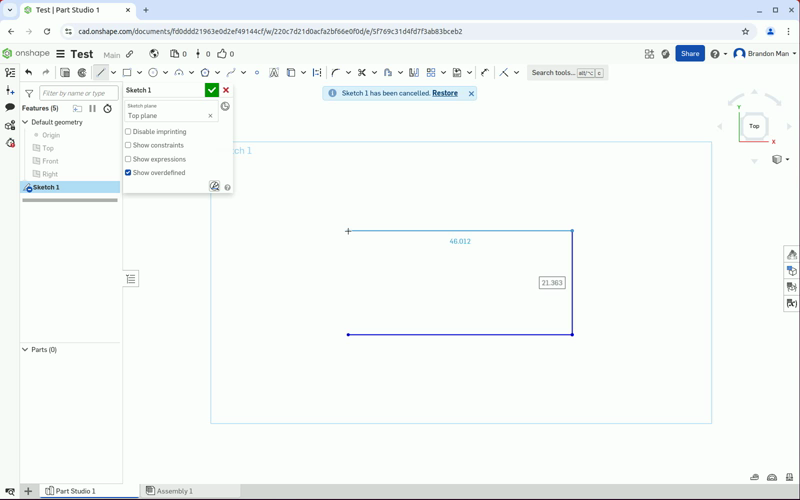
click(348, 230)
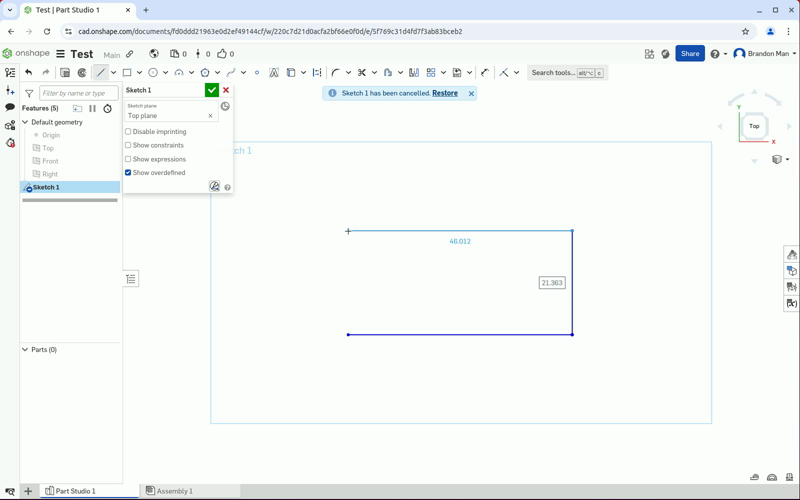
key_up(shift)
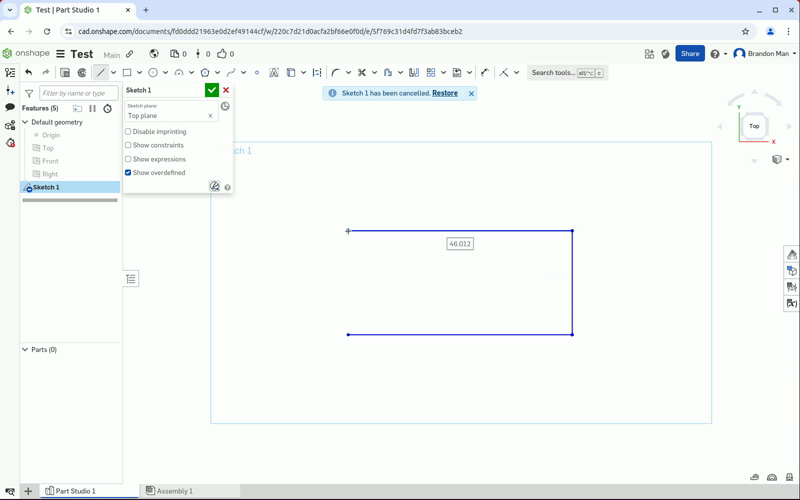
key_down(shift)
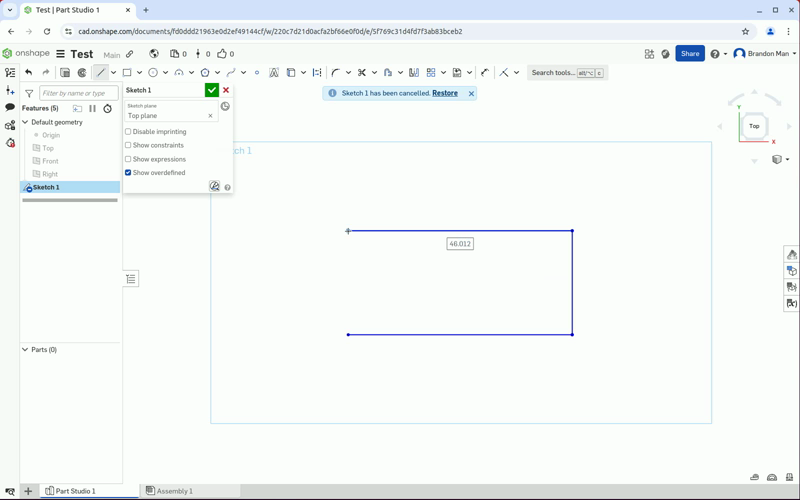
mouse_move(348, 334)
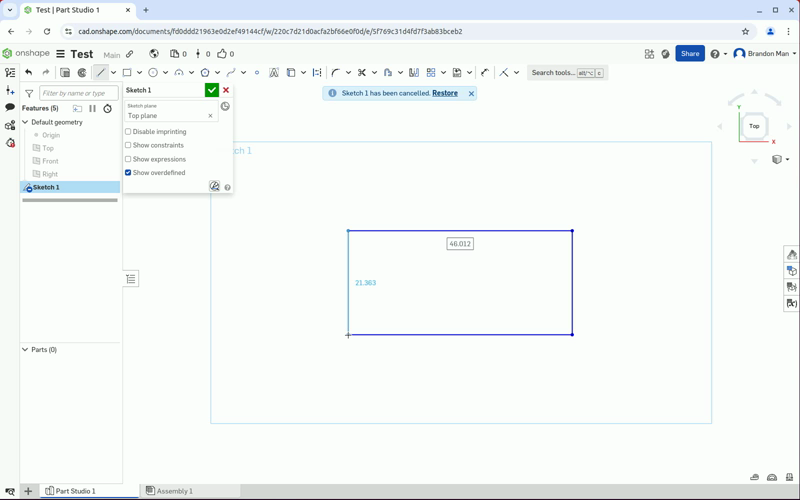
key_up(shift)
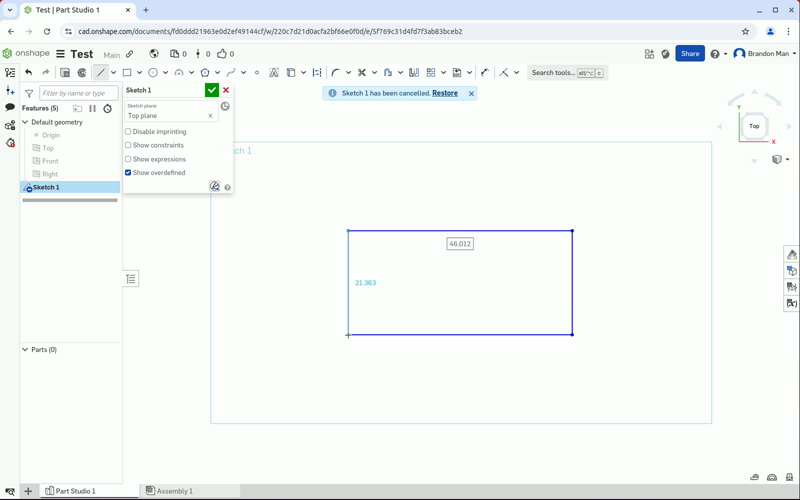
click(348, 334)
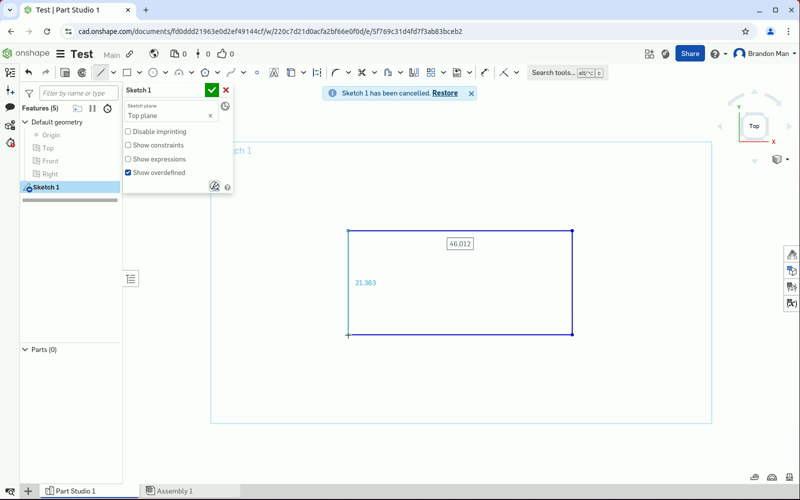
key(esc)
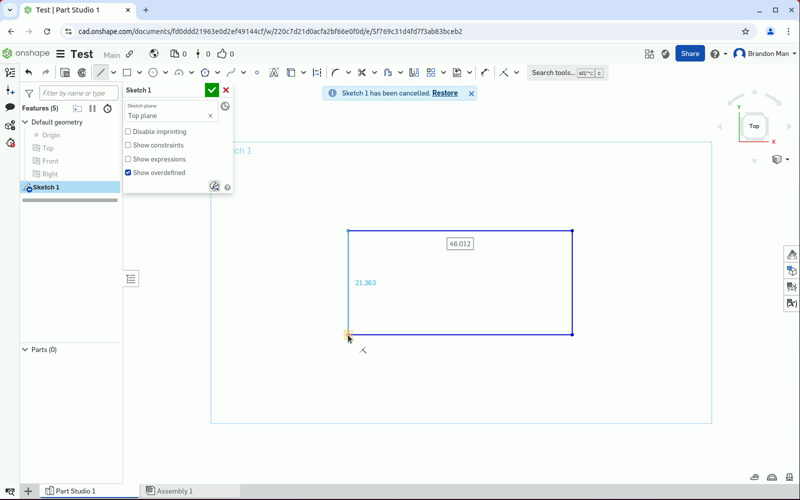
key(c)
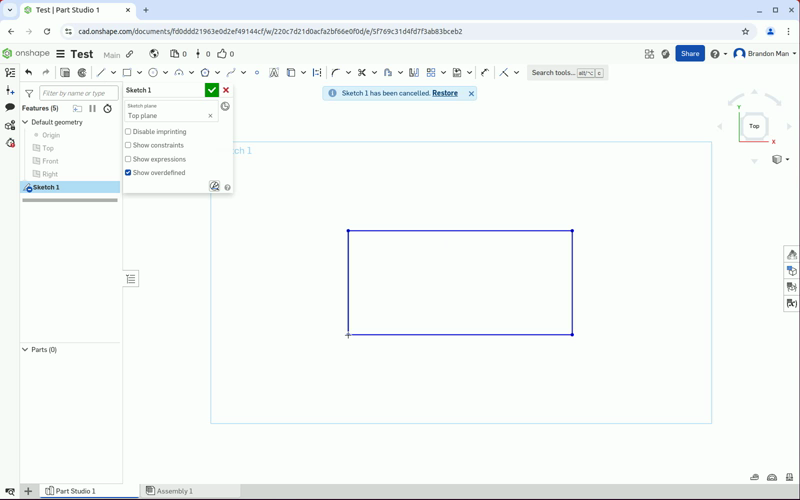
key_down(shift)
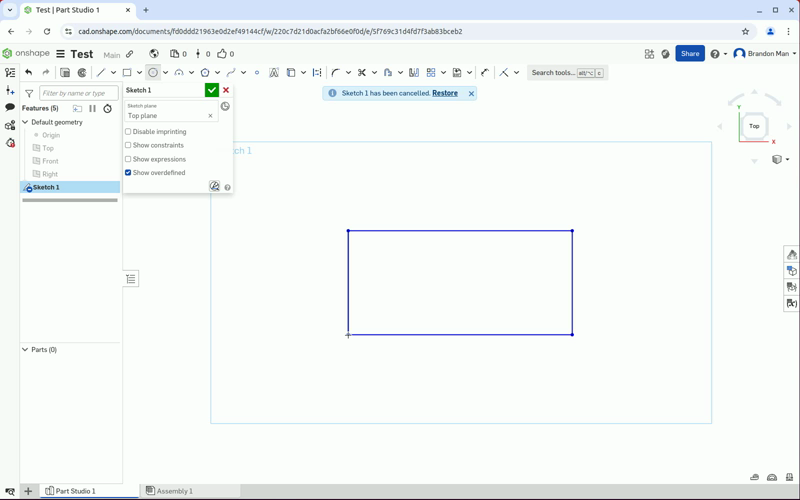
mouse_move(461, 282)
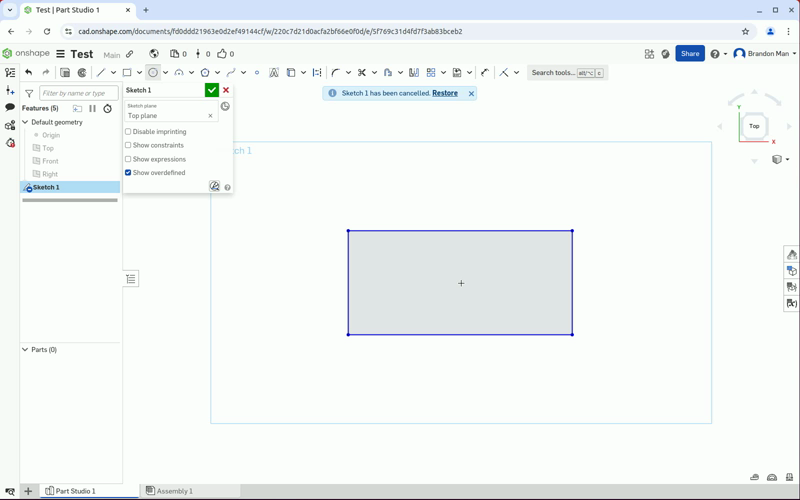
click(461, 282)
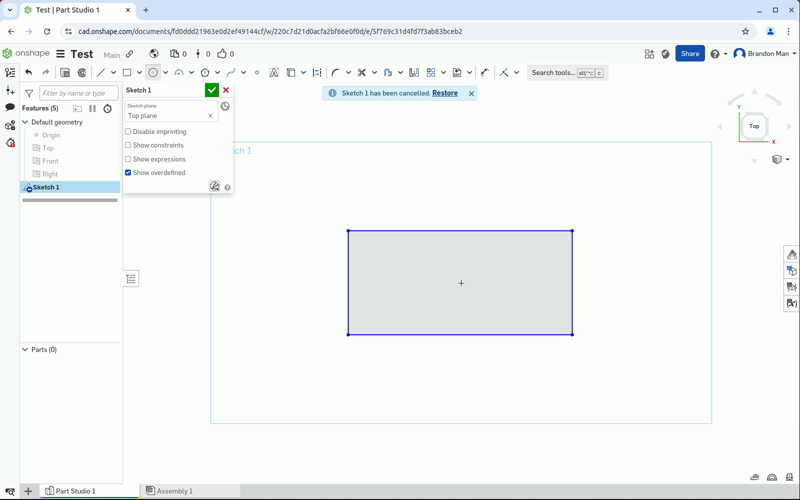
key_up(shift)
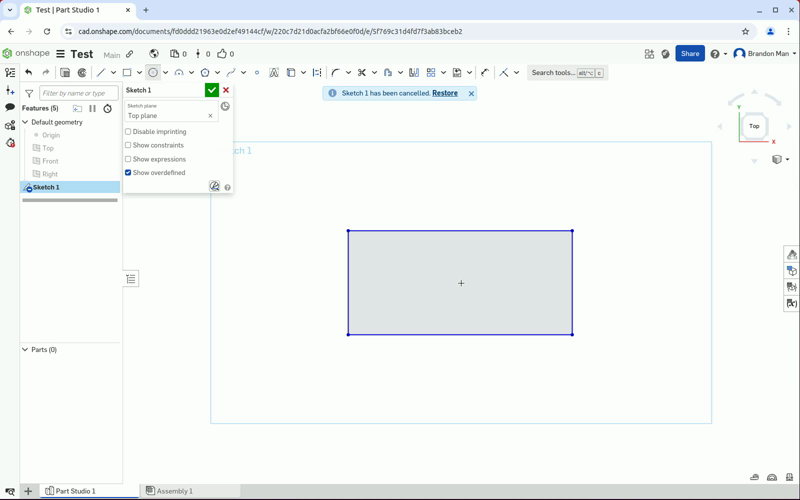
mouse_move(477, 282)
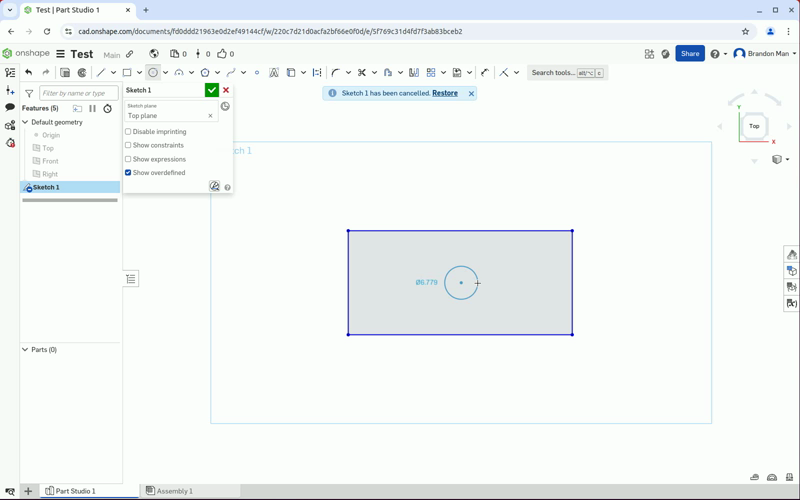
click(477, 282)
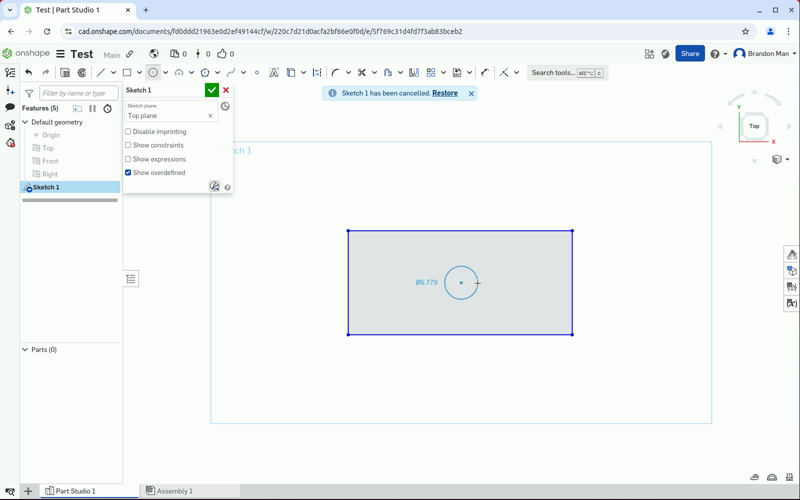
key(esc)
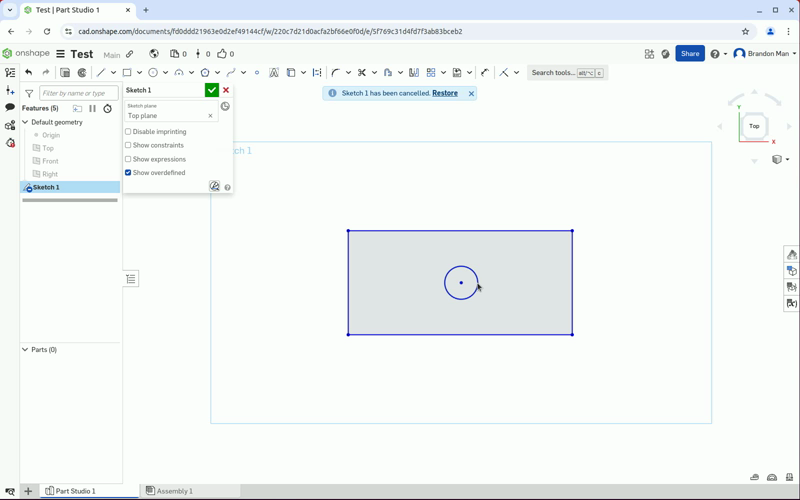
mouse_move(530, 247)
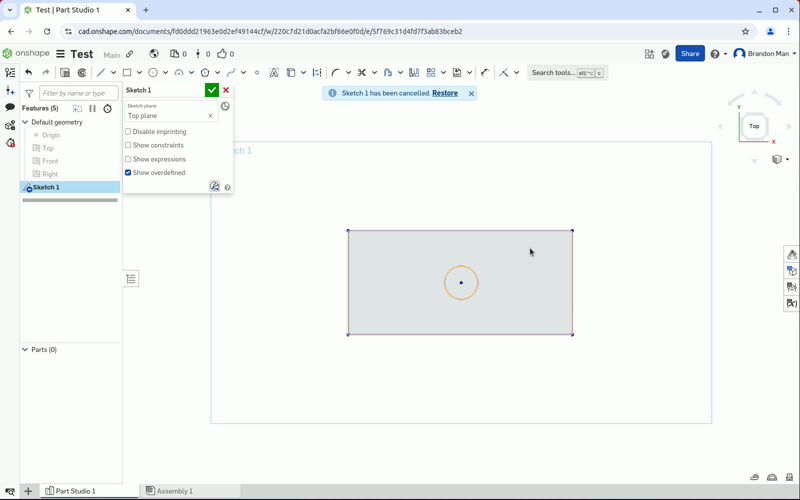
click(530, 247)
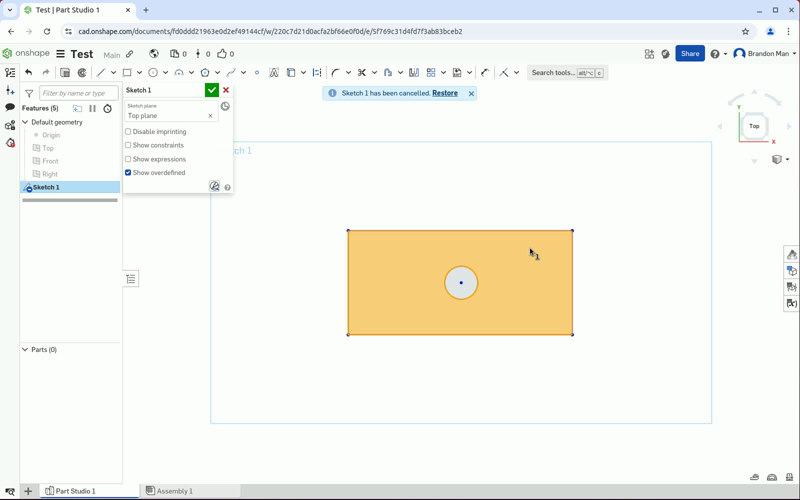
mouse_move(73, 352)
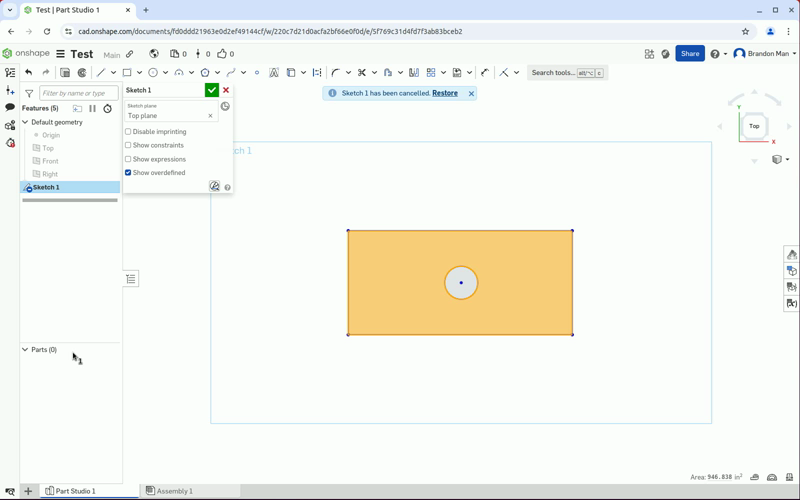
key(shift+y)
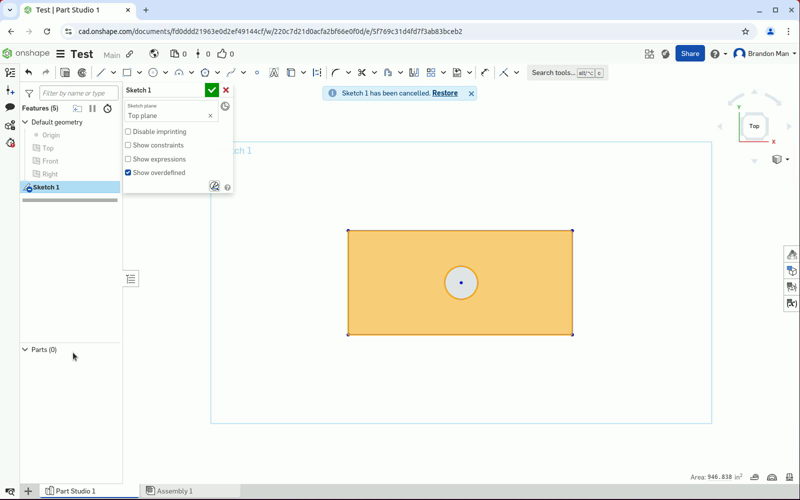
key(shift+e)
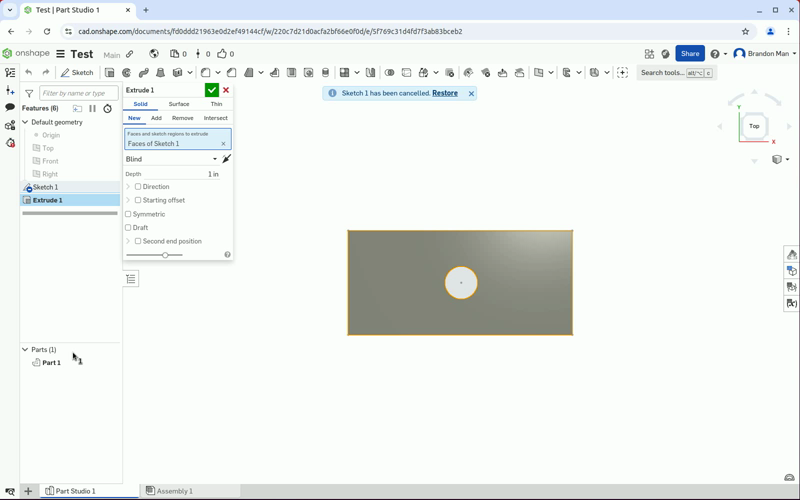
mouse_move(143, 106)
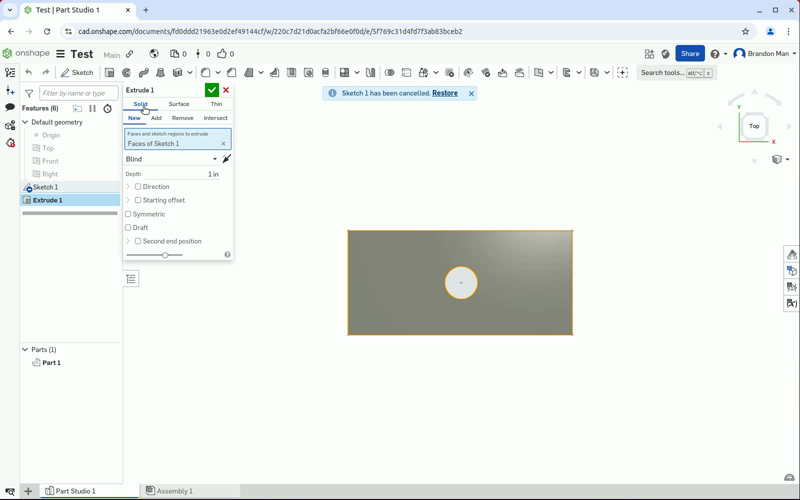
click(143, 106)
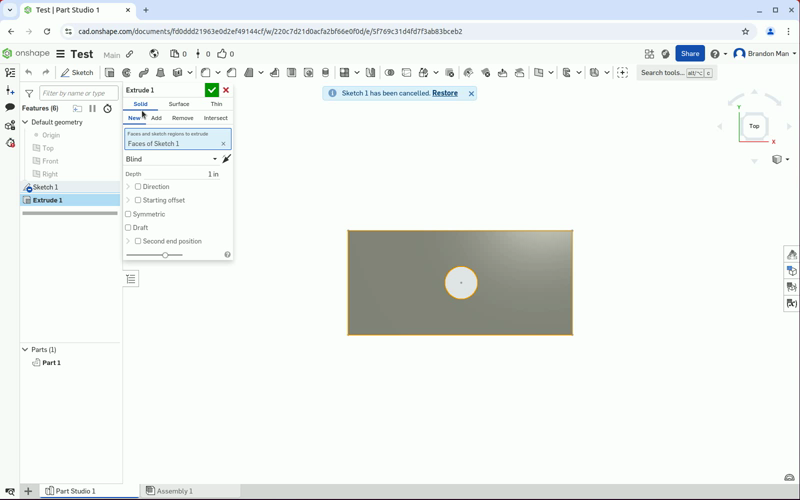
mouse_move(137, 120)
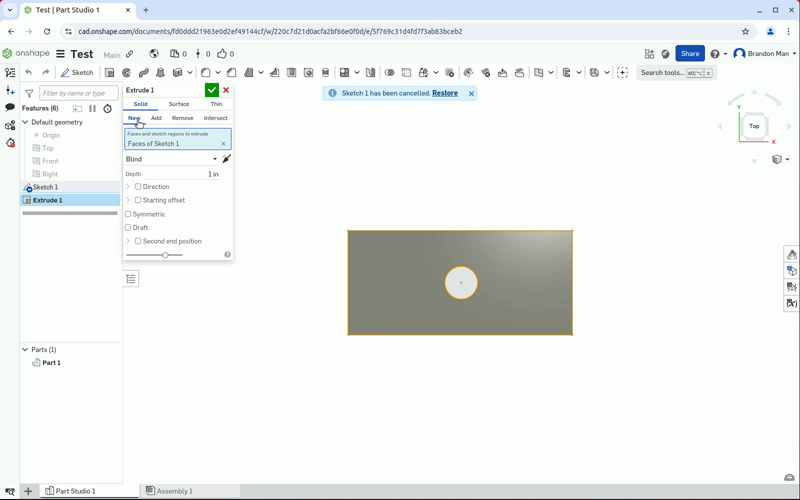
click(137, 120)
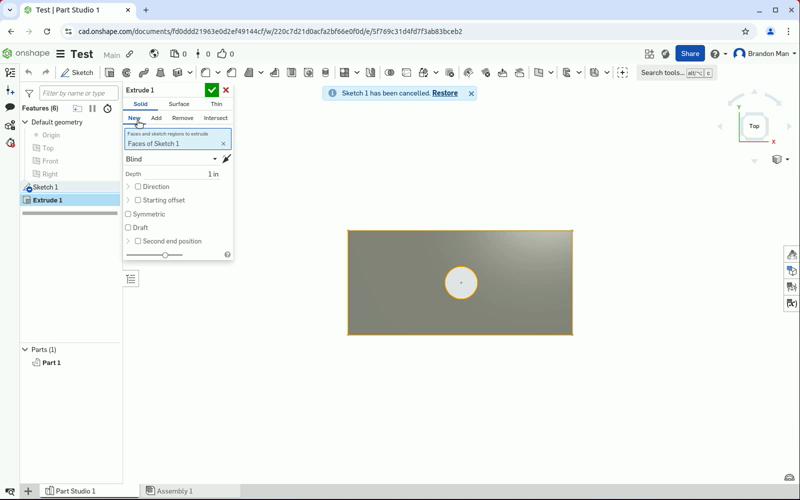
key(tab, 4)
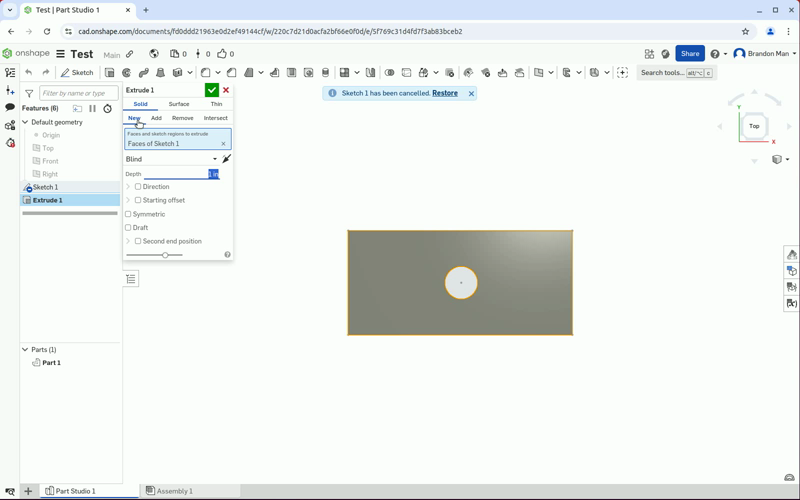
text(14.202)
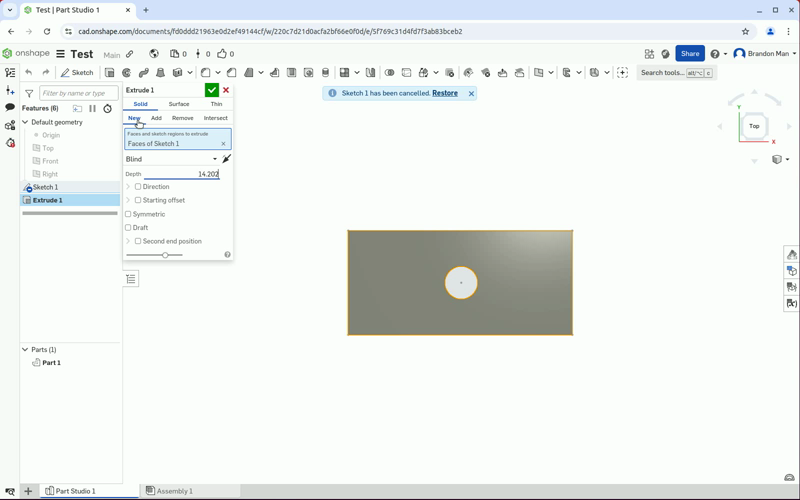
key(enter)
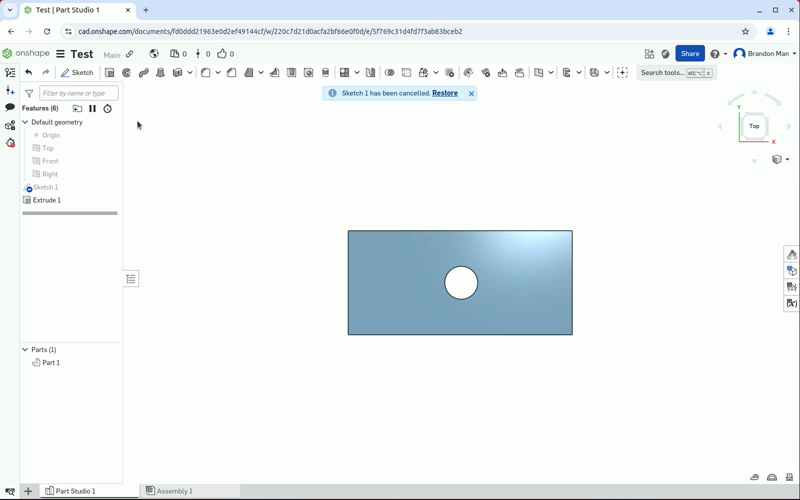
key(shift+h)
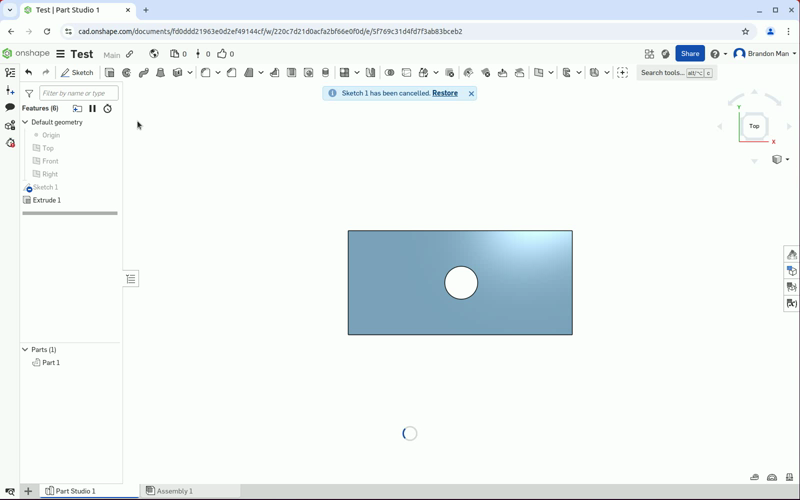
key(shift+h)
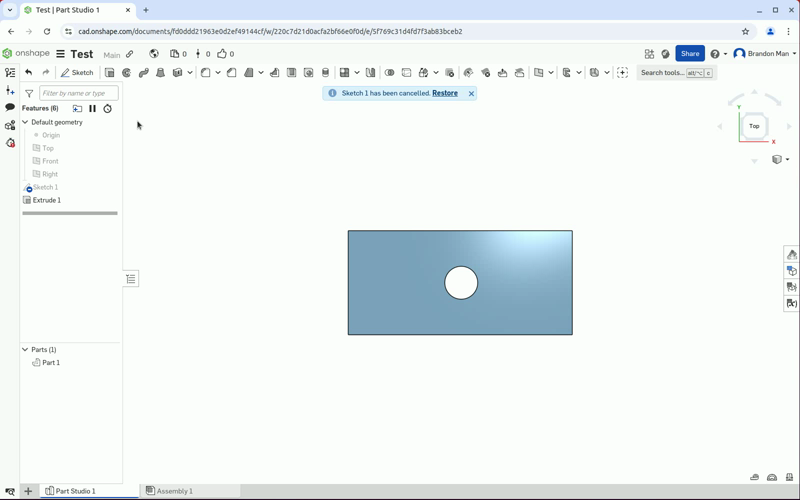
mouse_move(73, 189)
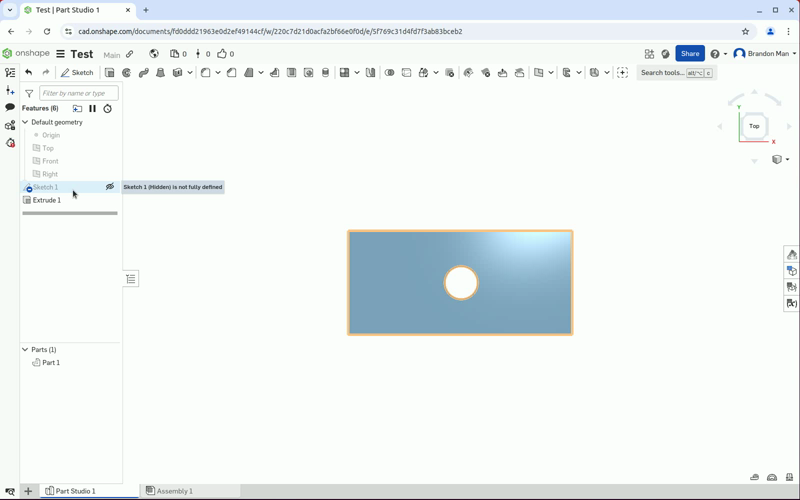
click(73, 189)
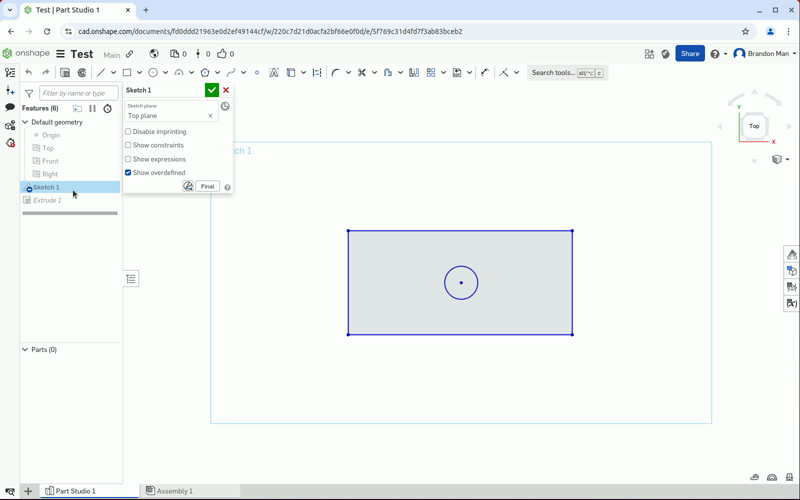
mouse_move(229, 92)
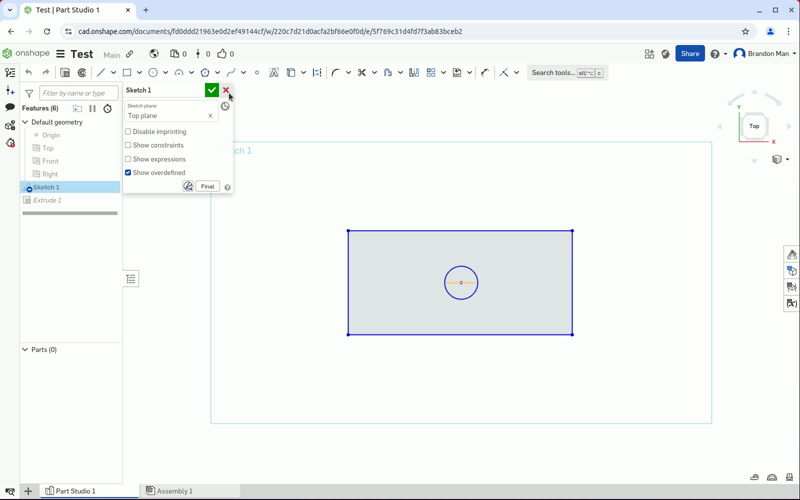
click(229, 92)
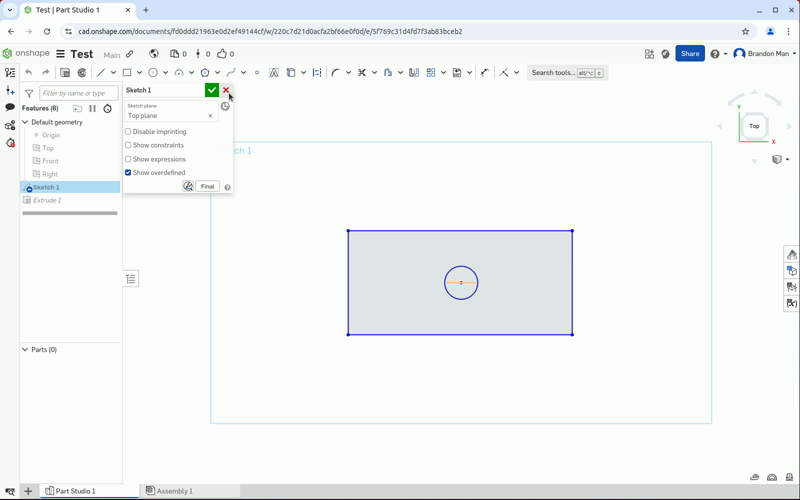
key(shift+s)
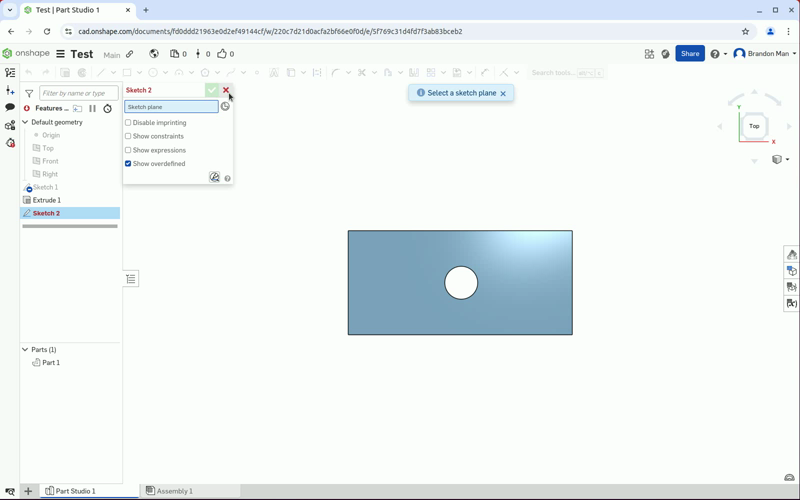
mouse_move(73, 150)
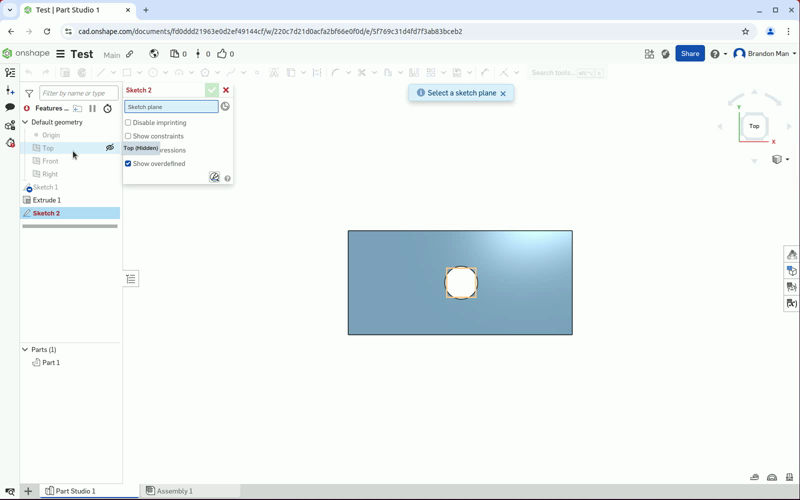
click(73, 150)
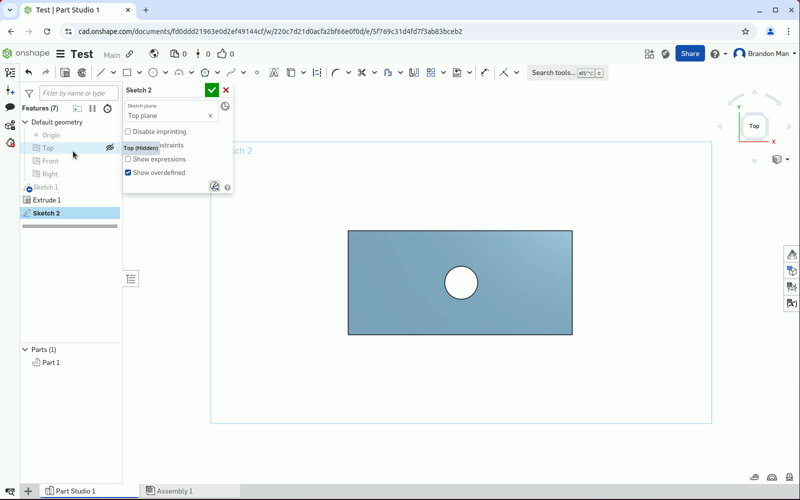
mouse_move(73, 352)
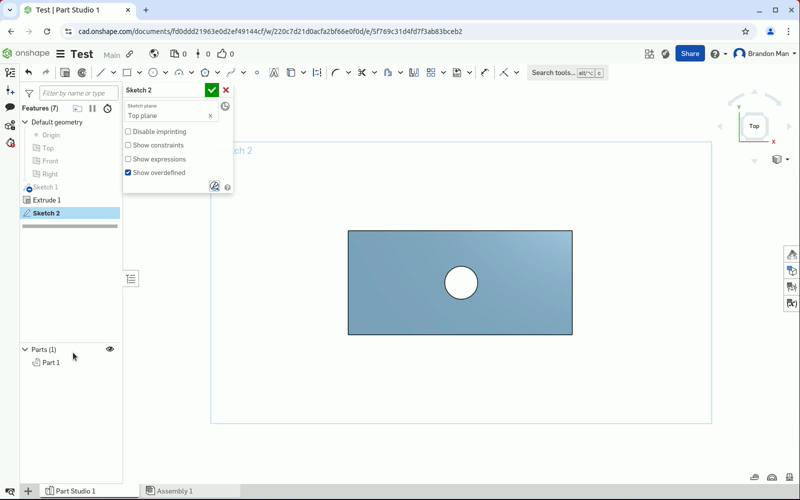
key(y)
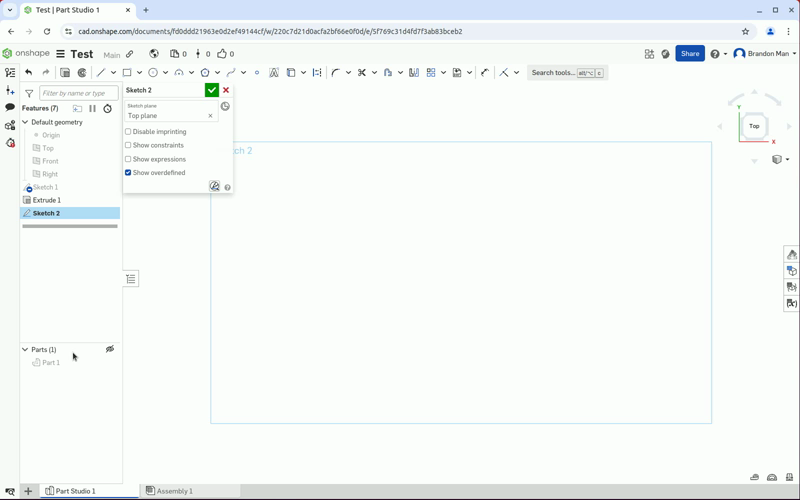
key(l)
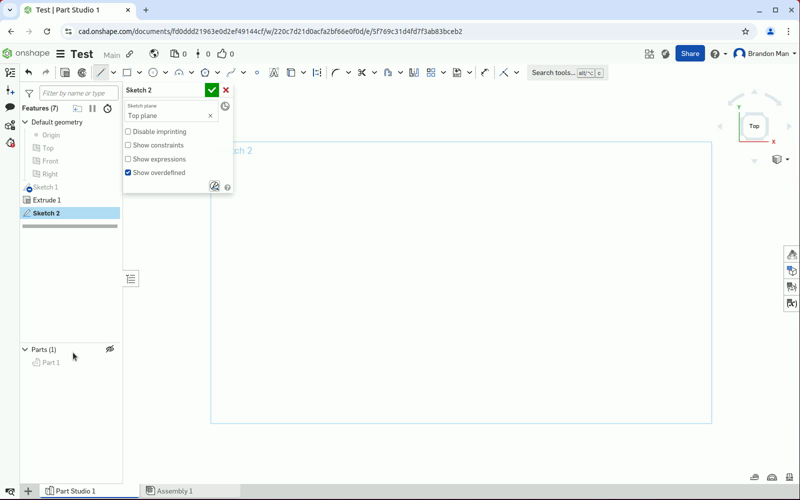
key_down(shift)
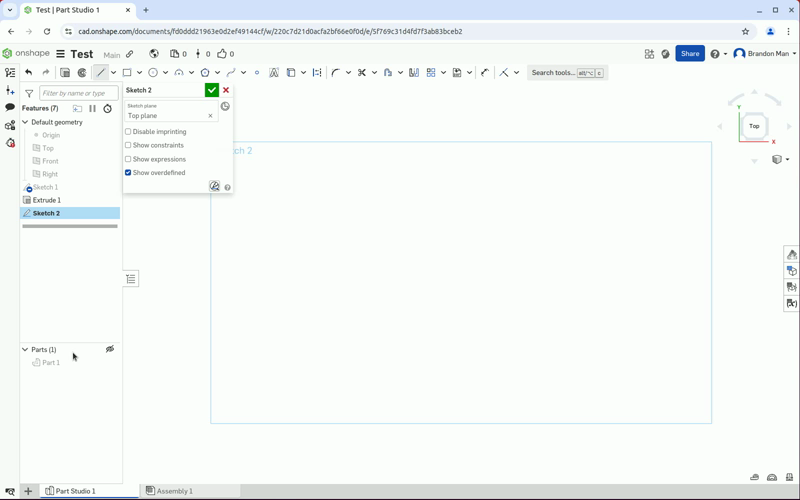
mouse_move(348, 334)
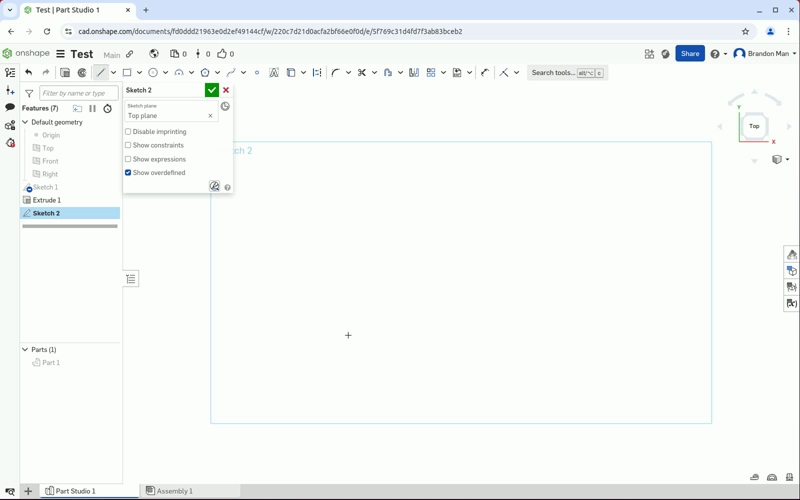
click(348, 334)
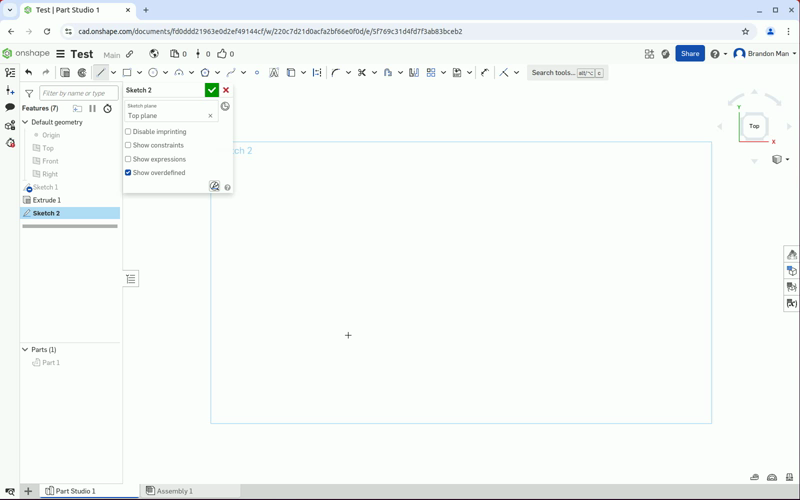
key_up(shift)
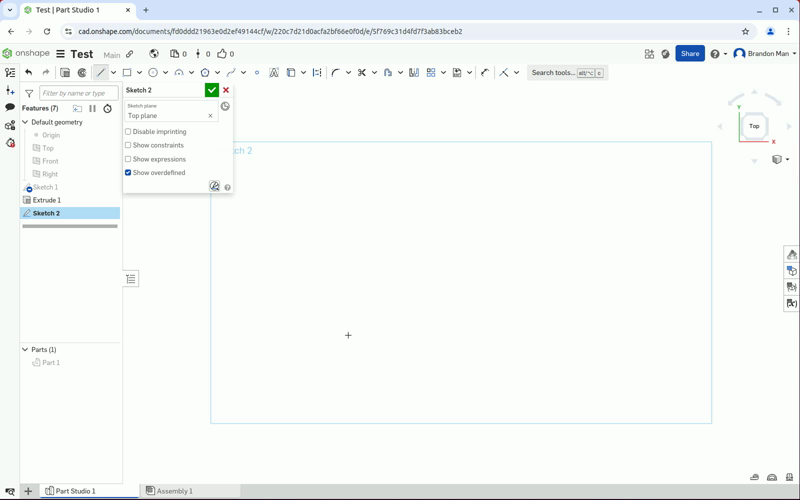
key_down(shift)
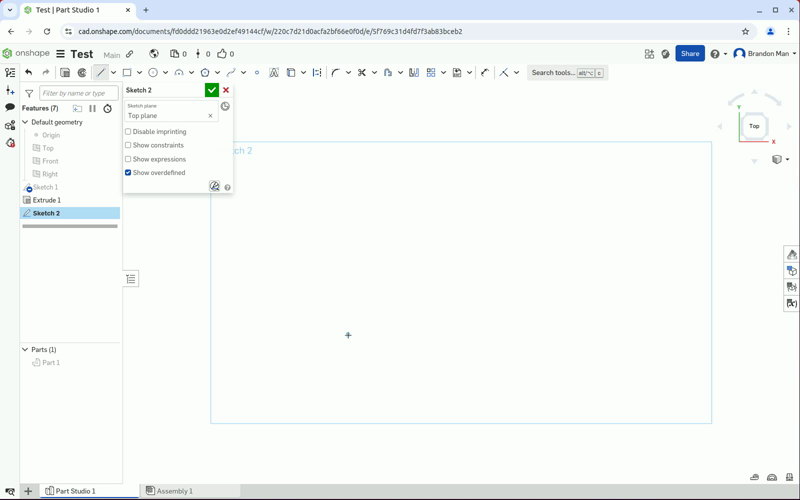
mouse_move(572, 334)
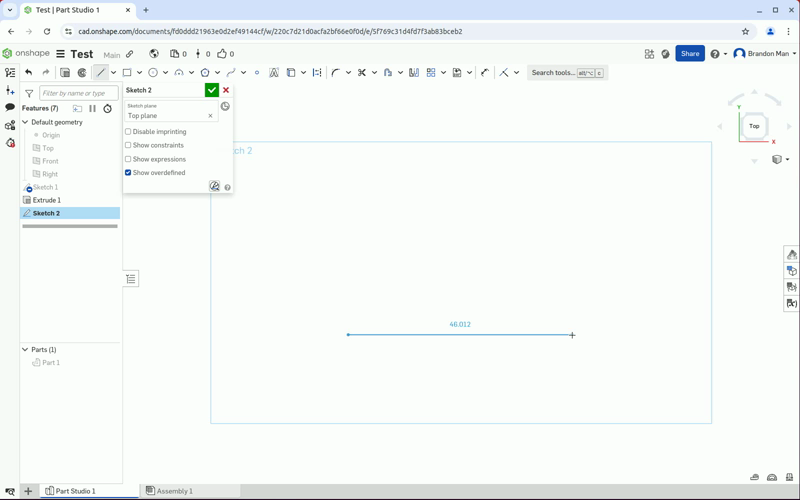
click(572, 334)
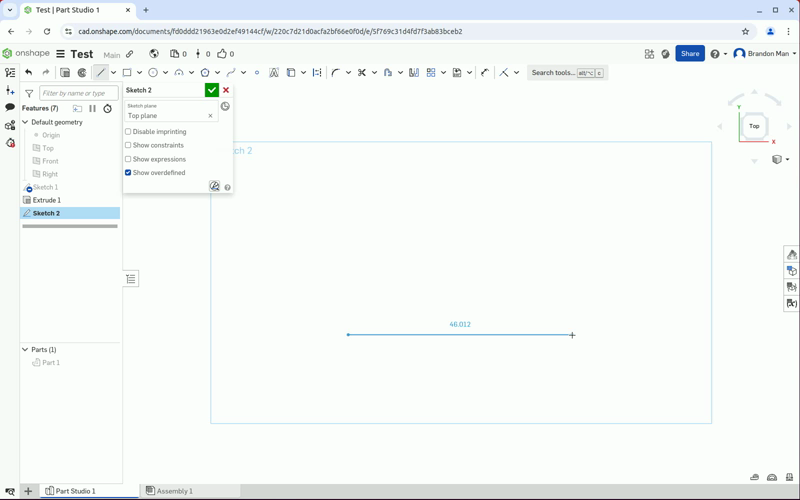
key_up(shift)
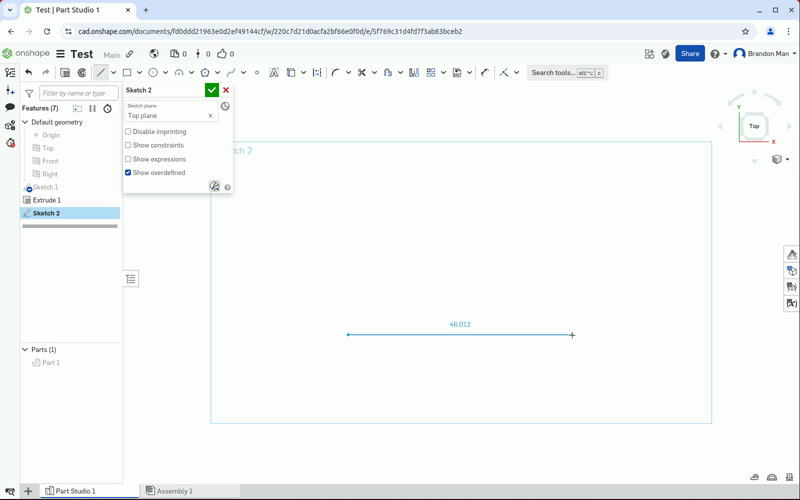
key_down(shift)
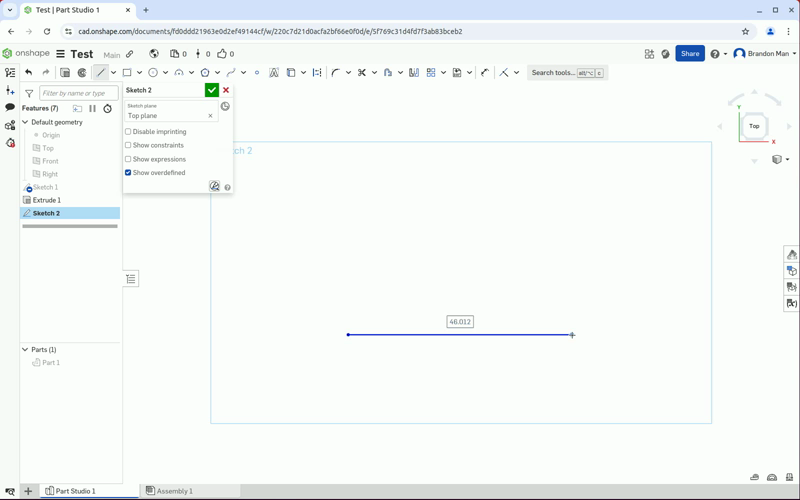
mouse_move(572, 230)
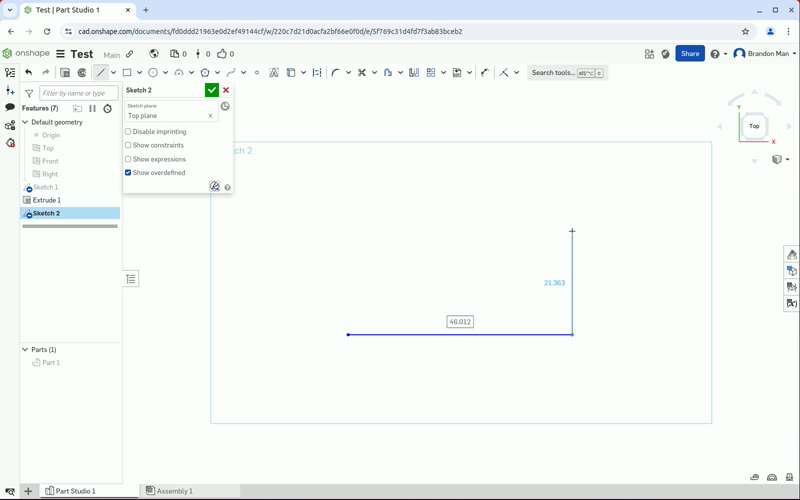
click(572, 230)
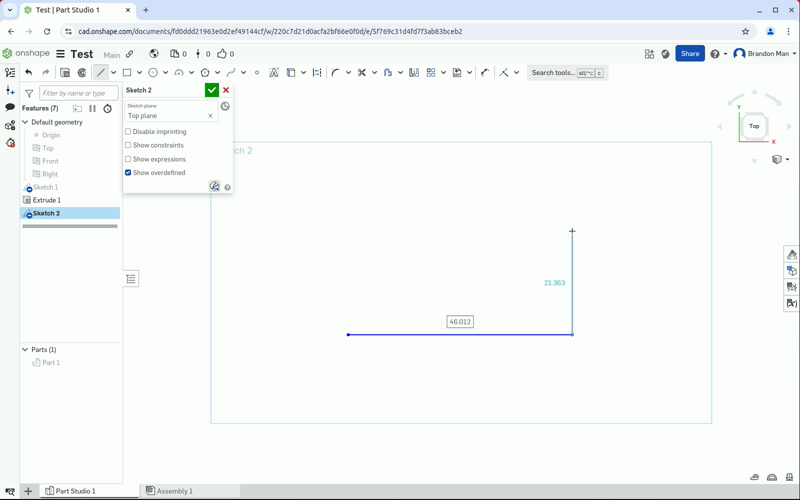
key_up(shift)
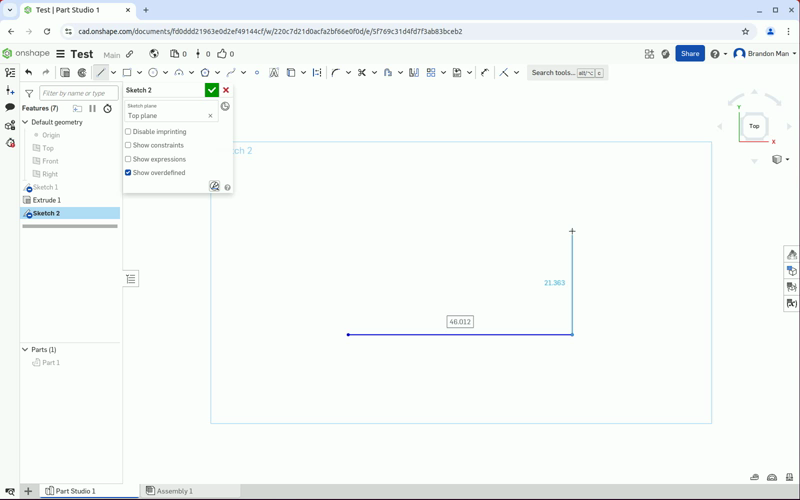
key_down(shift)
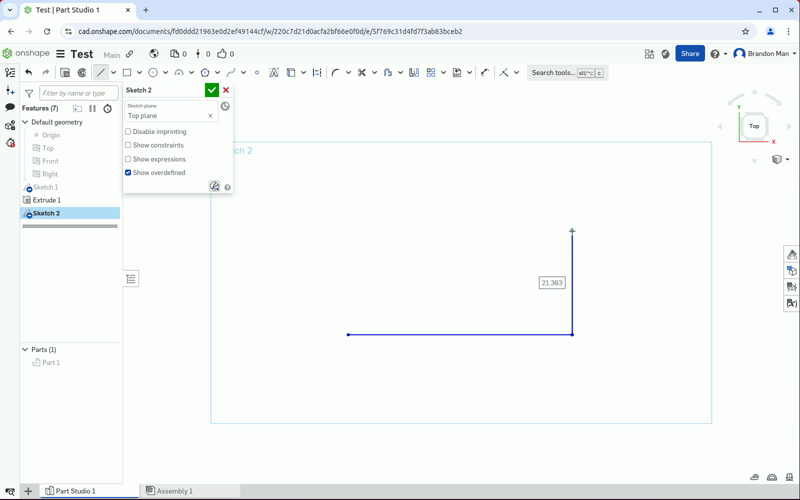
mouse_move(348, 230)
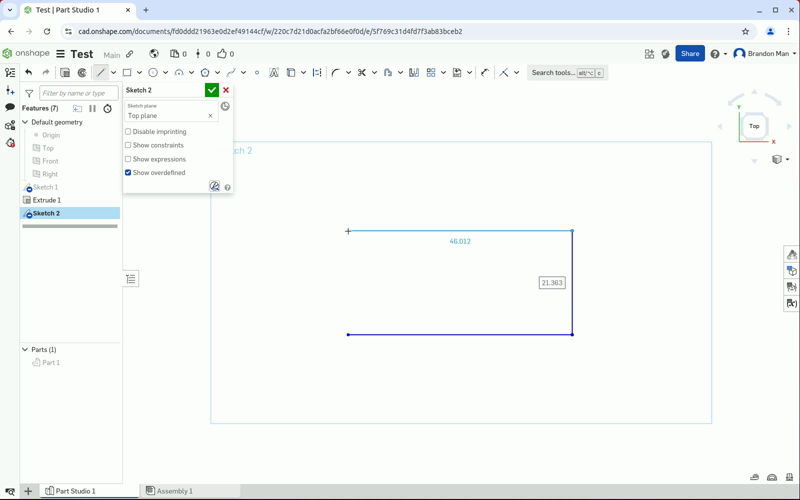
click(348, 230)
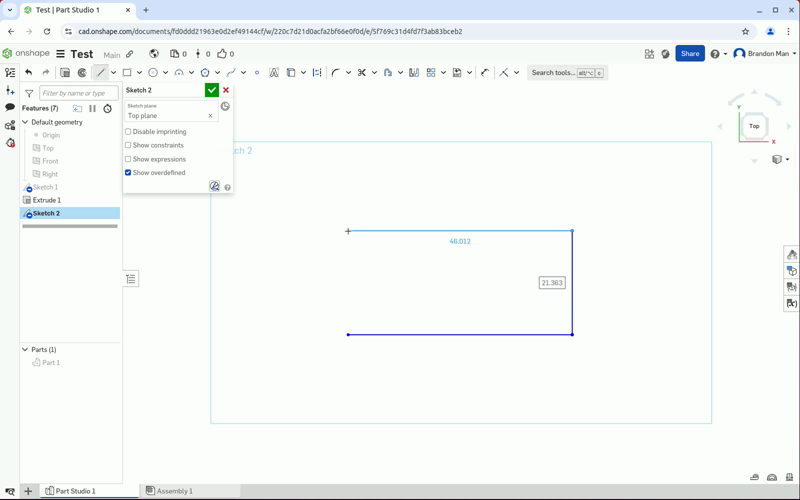
key_up(shift)
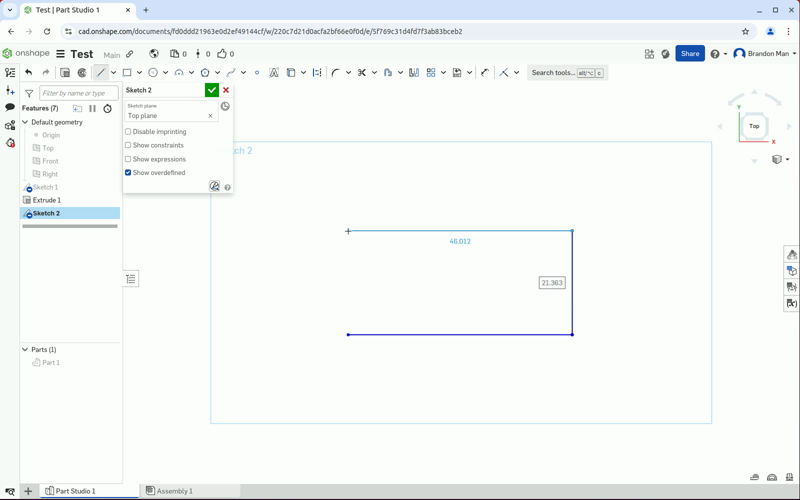
key_down(shift)
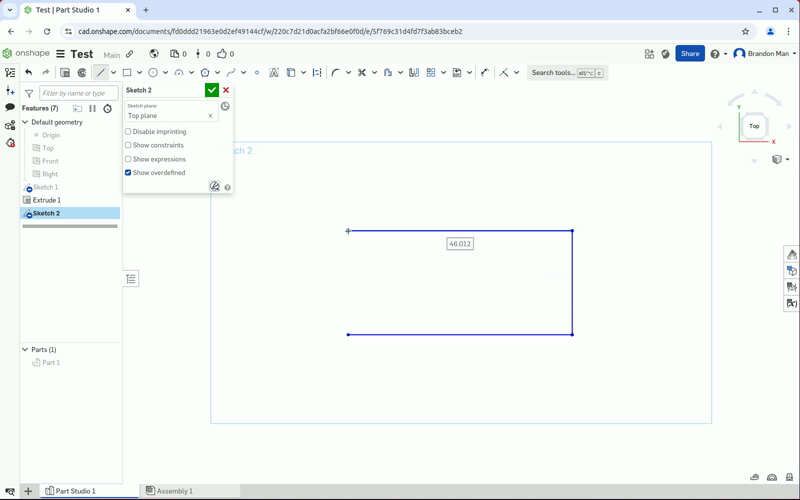
mouse_move(348, 334)
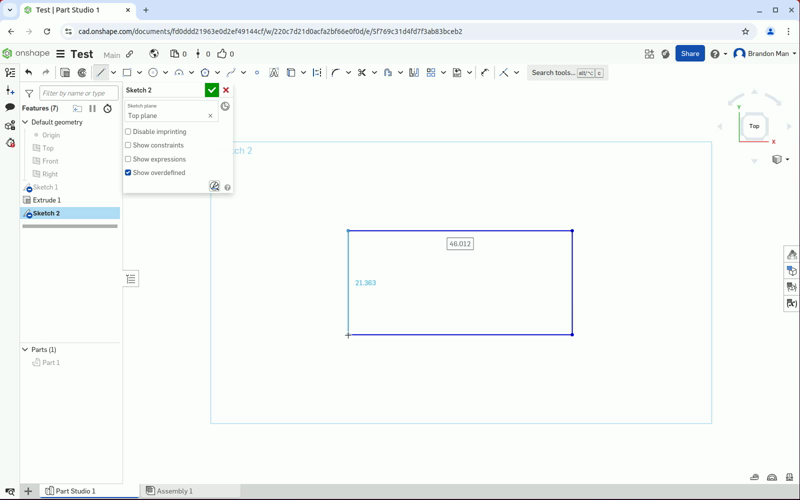
key_up(shift)
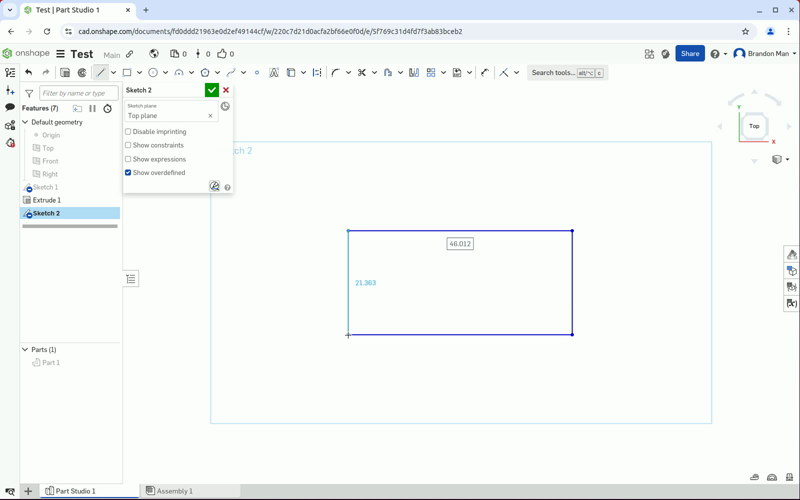
click(348, 334)
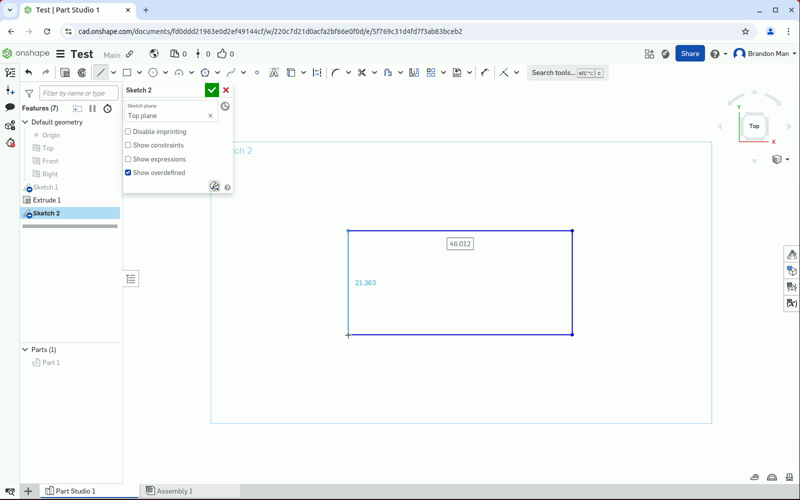
key(esc)
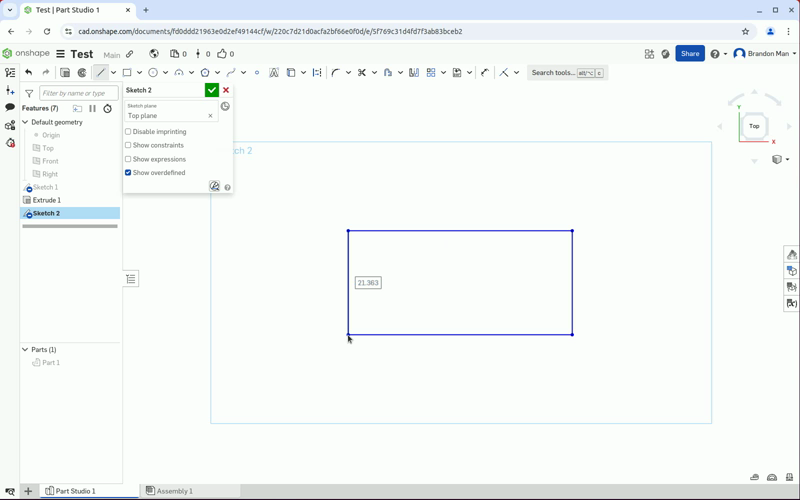
key(c)
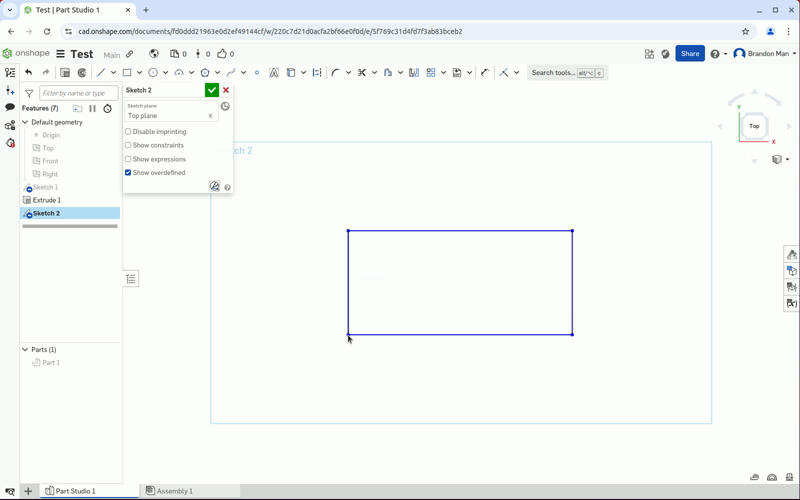
key_down(shift)
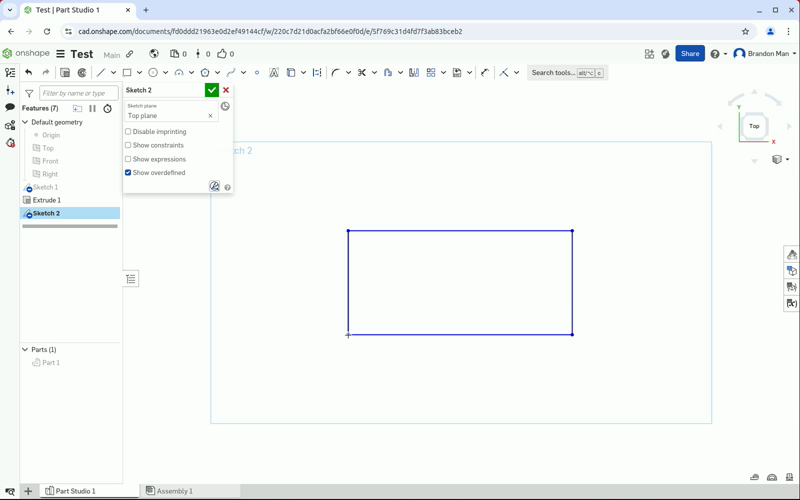
mouse_move(461, 282)
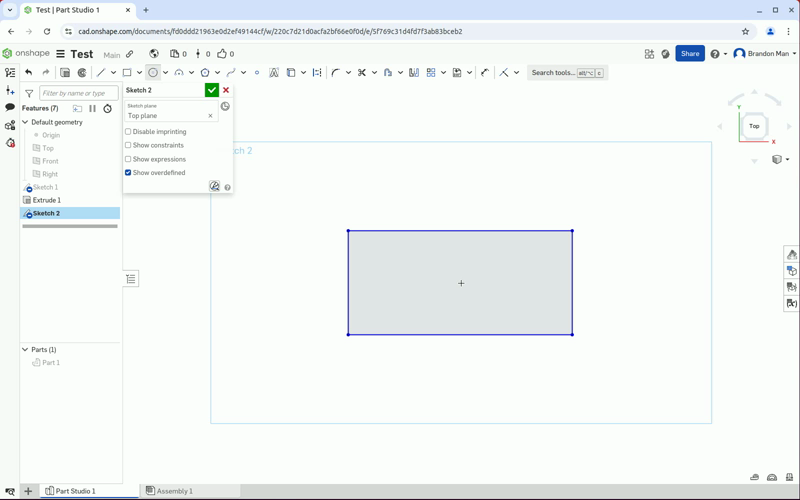
click(461, 282)
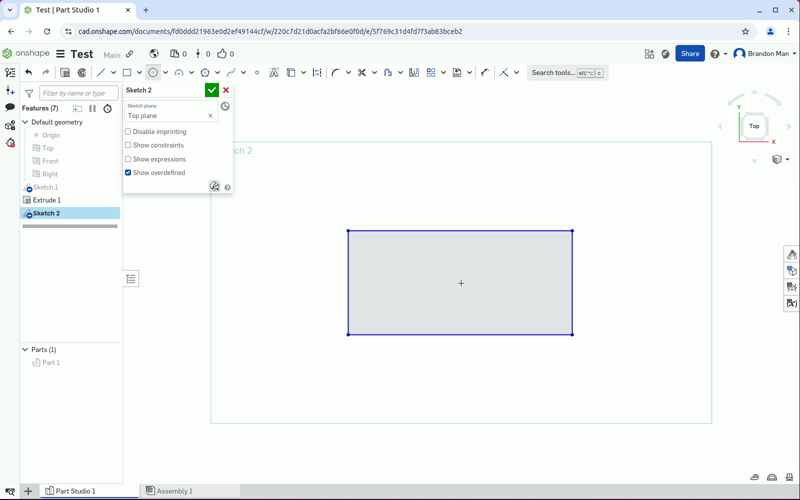
key_up(shift)
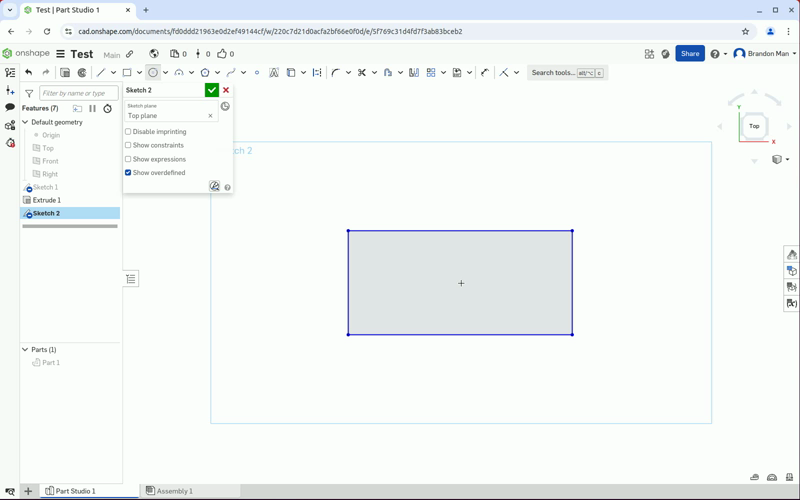
mouse_move(477, 282)
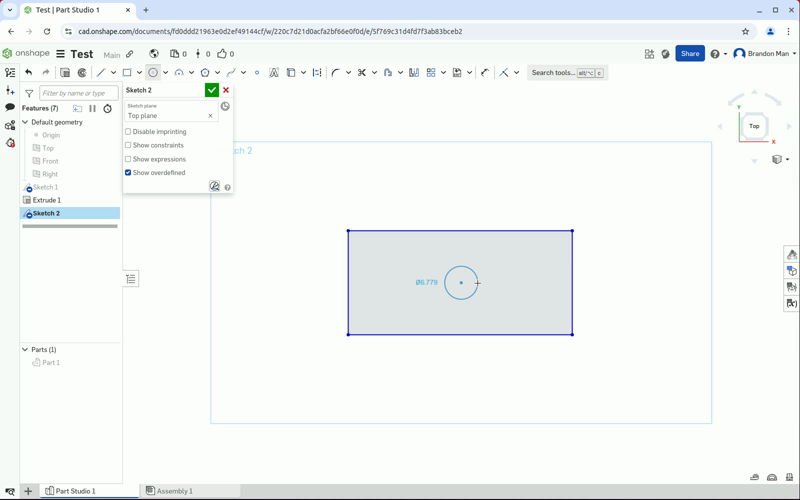
click(477, 282)
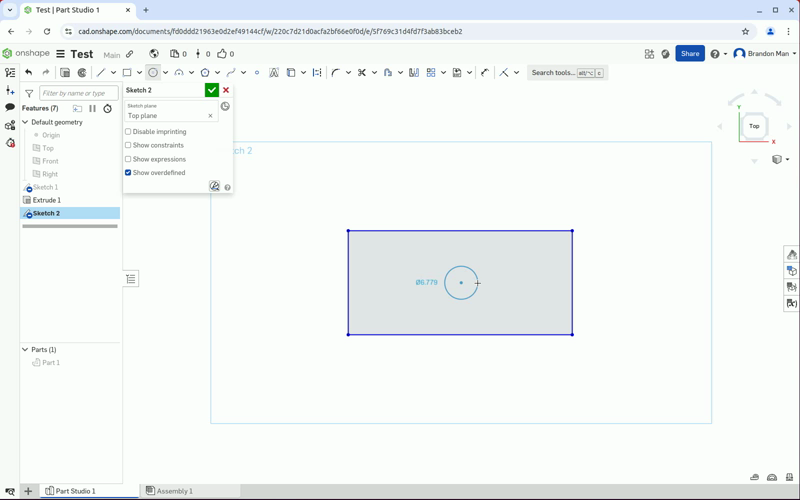
key(esc)
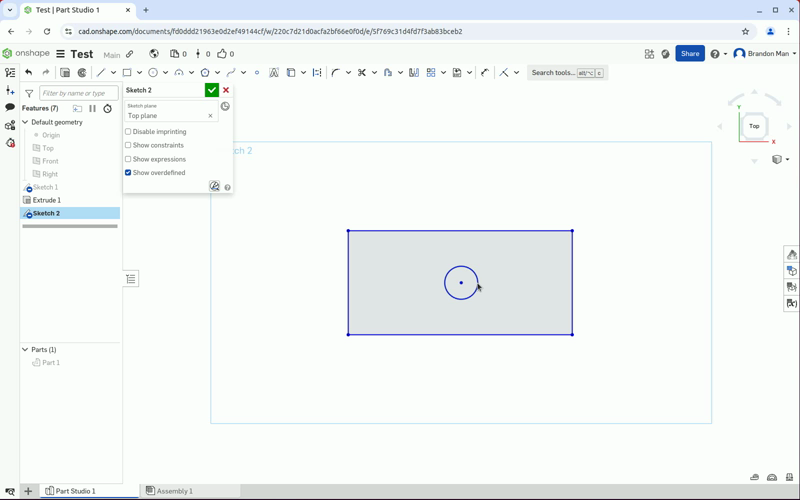
mouse_move(515, 311)
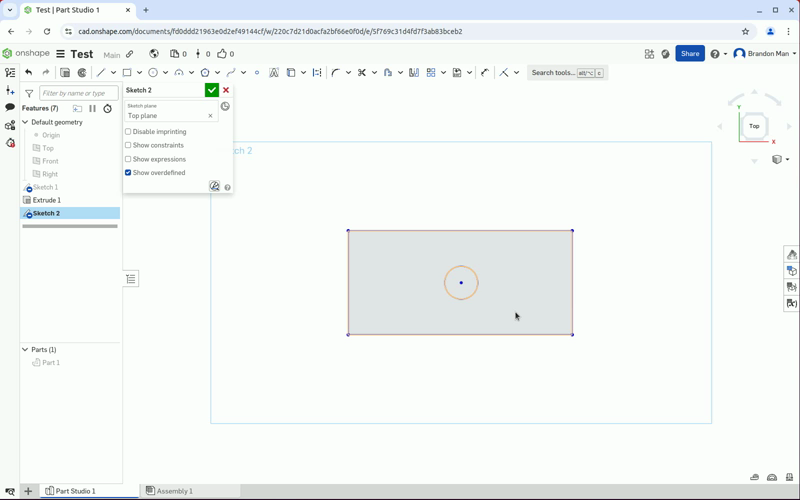
click(515, 311)
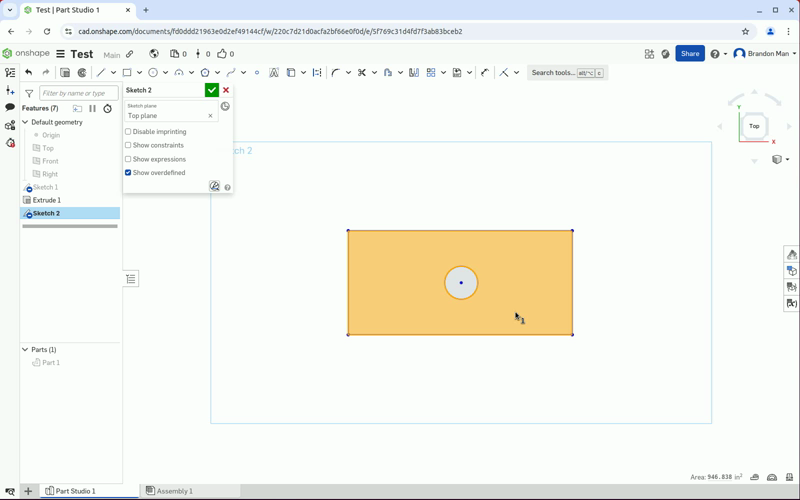
mouse_move(73, 352)
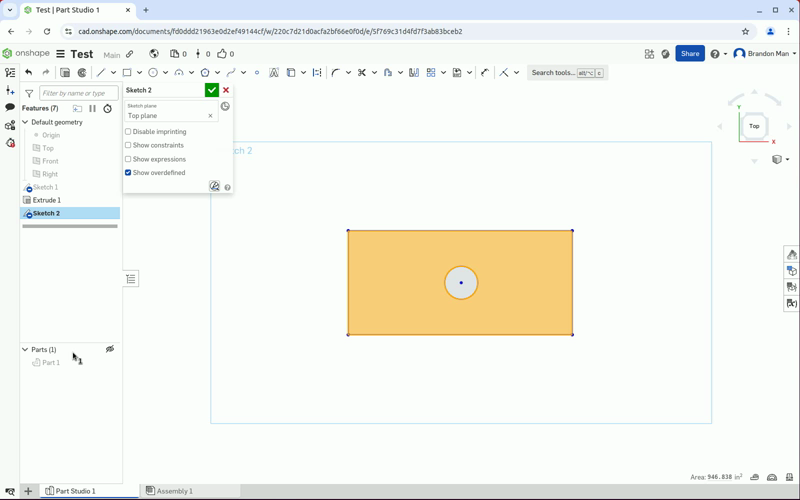
key(shift+y)
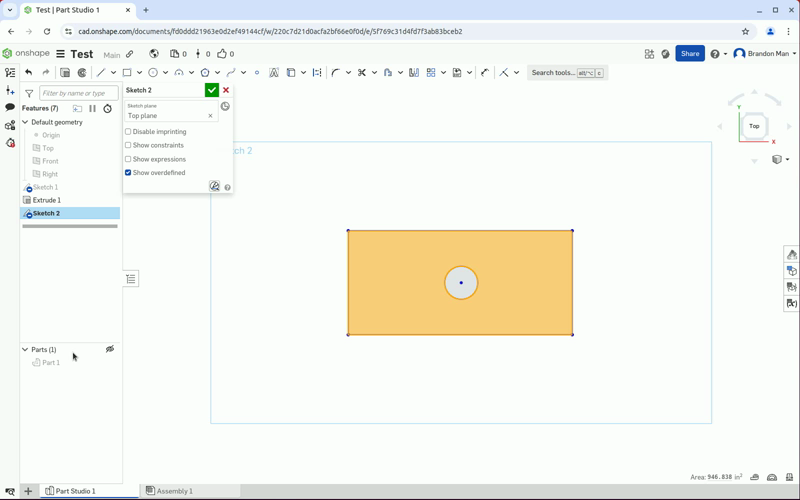
key(shift+e)
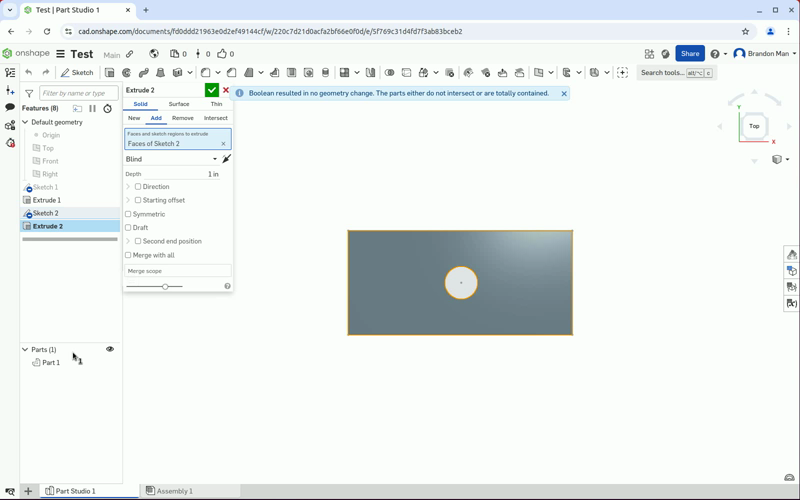
mouse_move(143, 106)
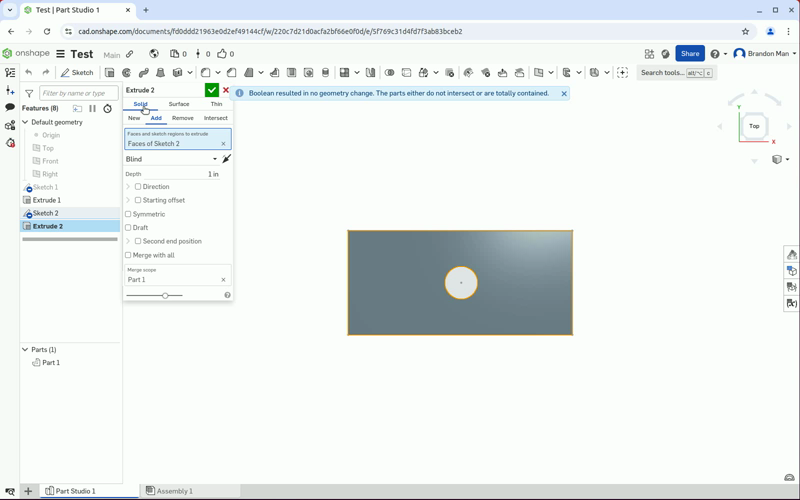
click(143, 106)
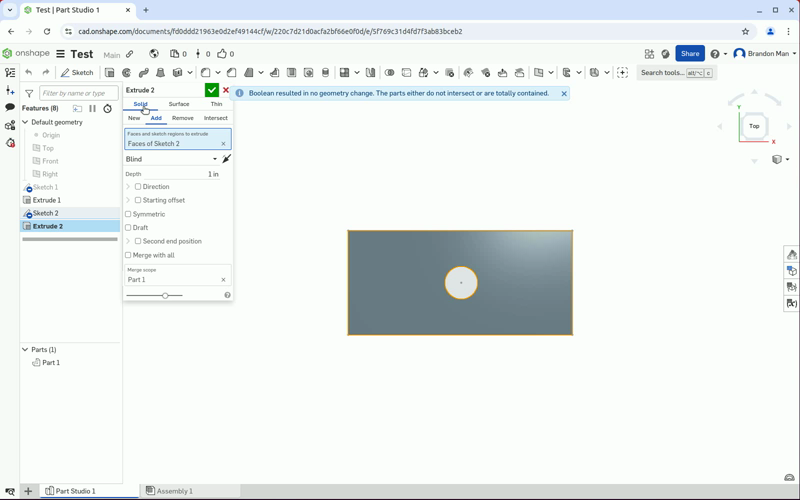
mouse_move(137, 120)
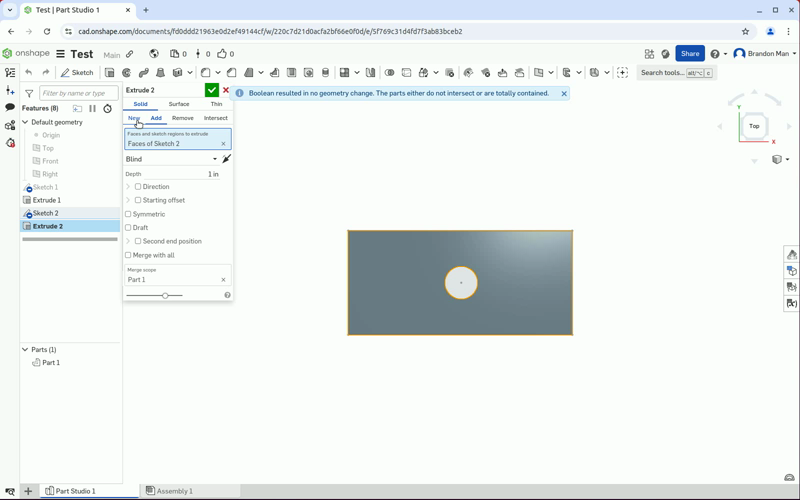
click(137, 120)
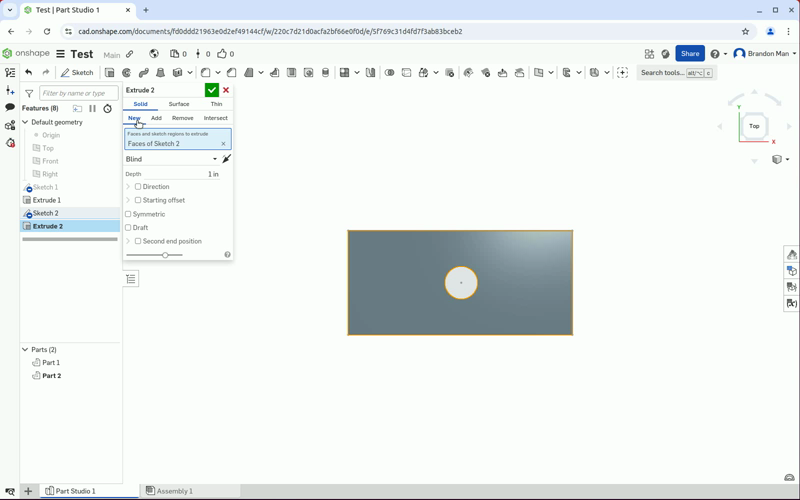
key(tab, 4)
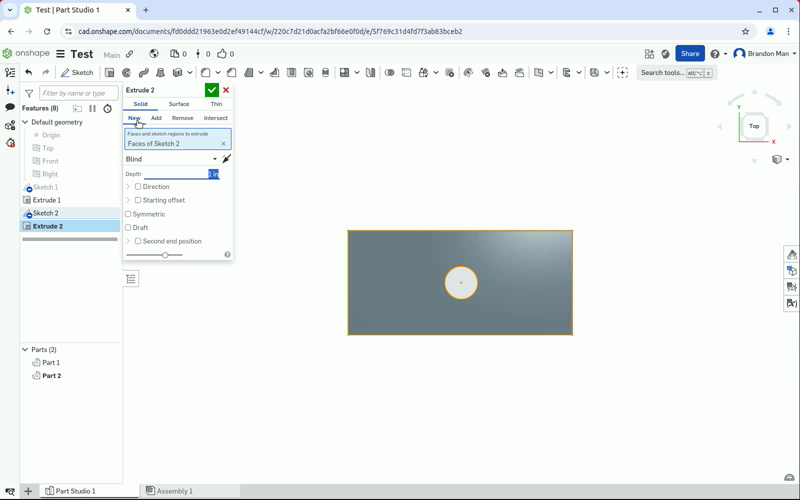
text(14.202)
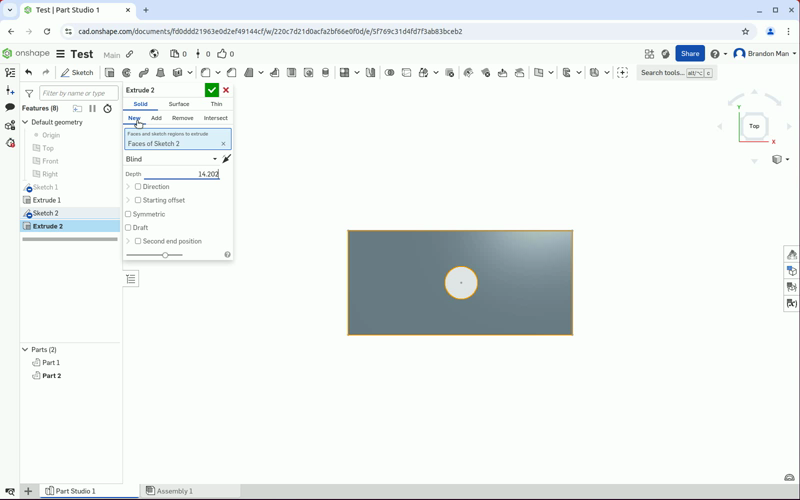
key(enter)
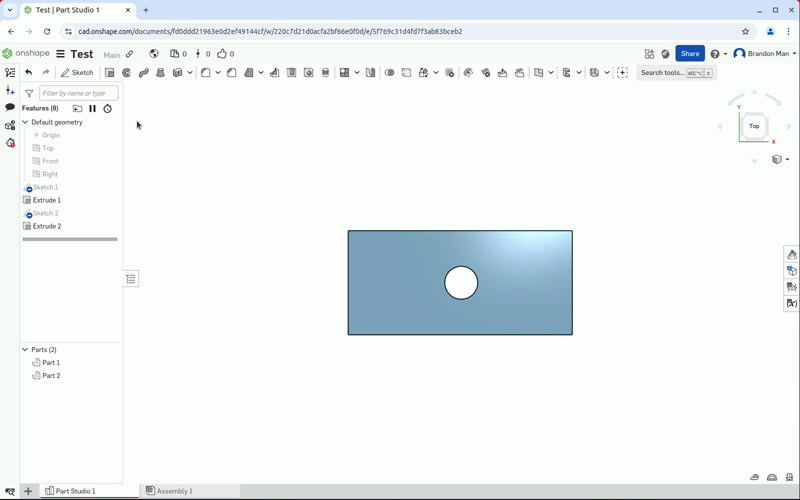
key(shift+h)
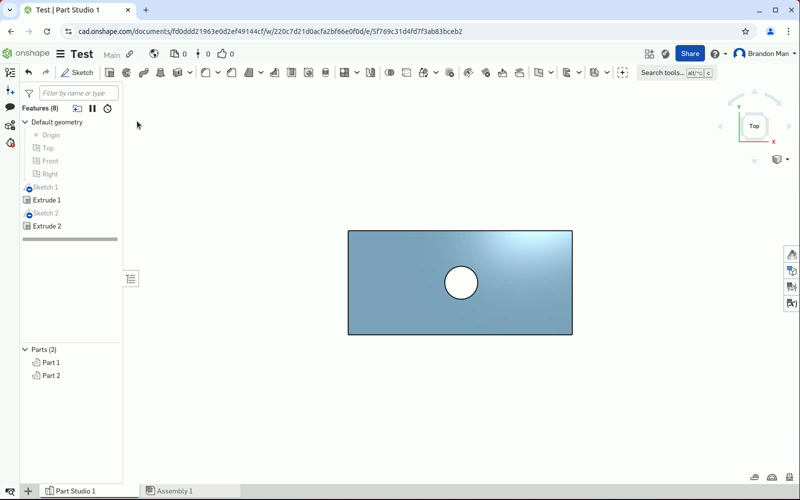
key(shift+h)
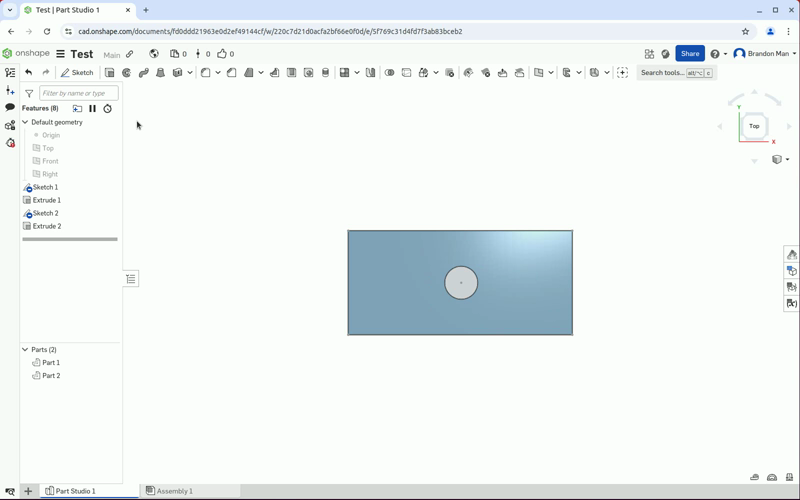
key(shift+7)
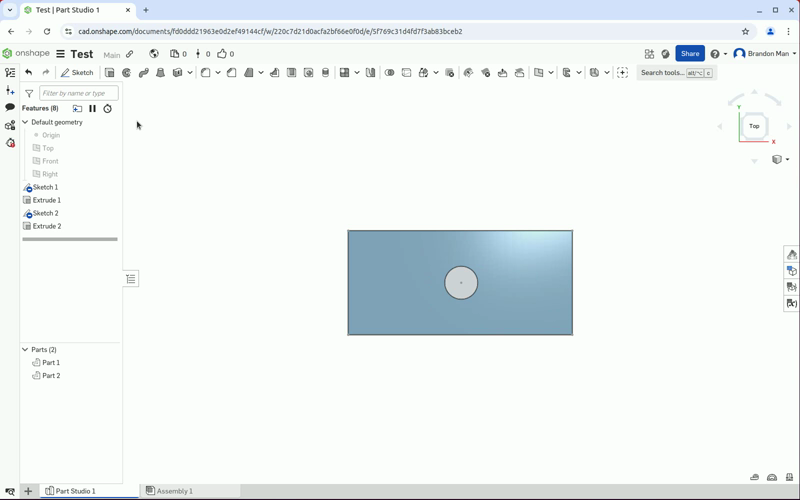
key(up, 3)
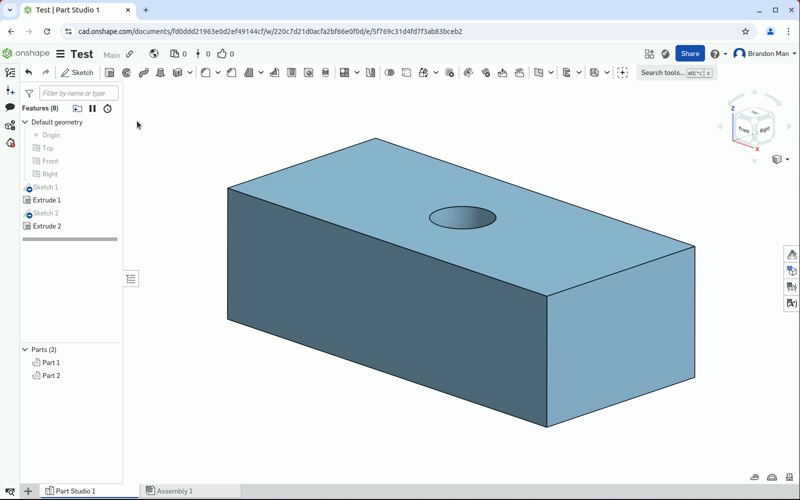
key(left, 3)
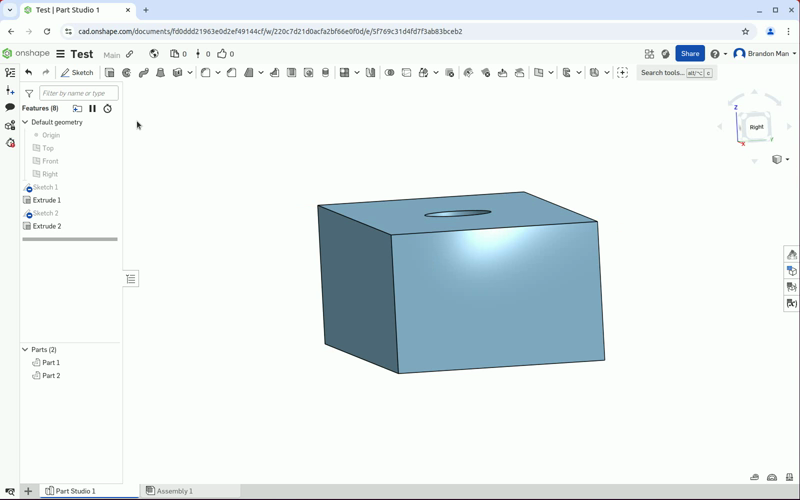
key(right, 3)
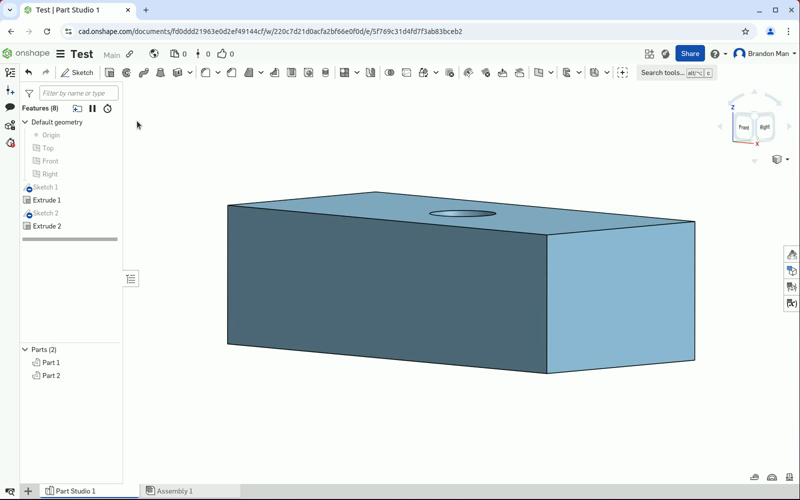
key(down, 3)
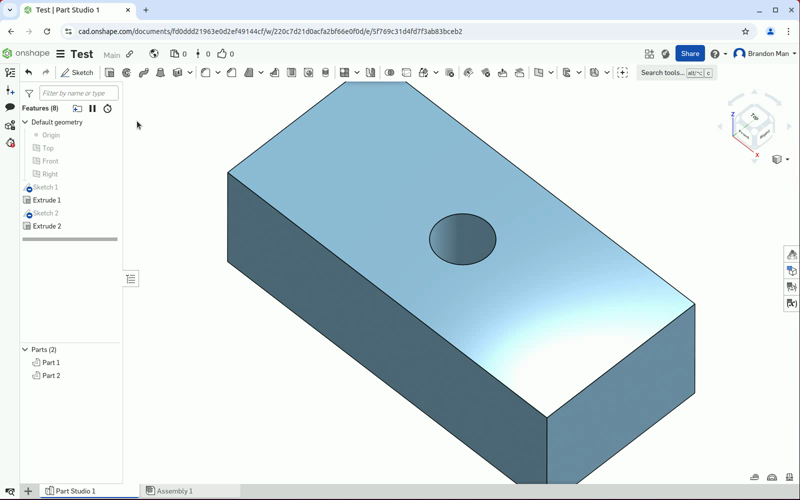
mouse_move(73, 189)
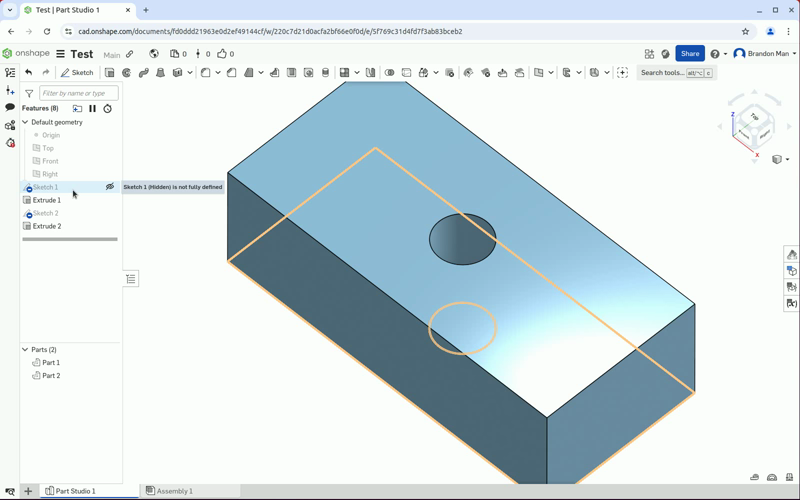
click(73, 189)